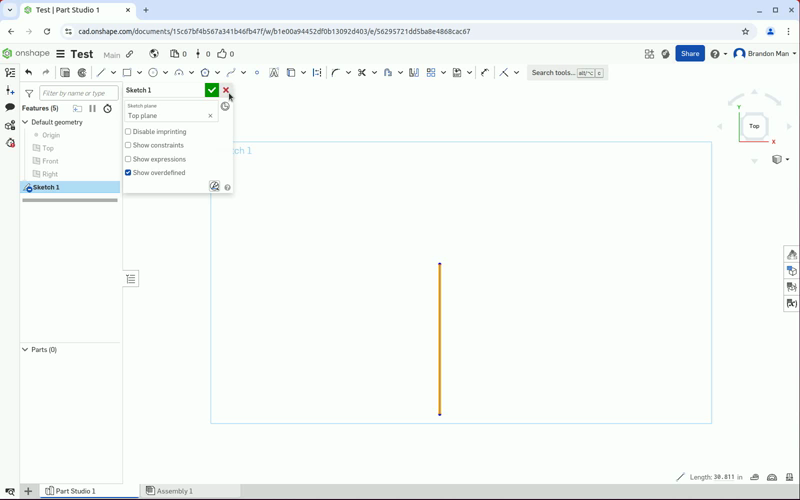
key(shift+h)
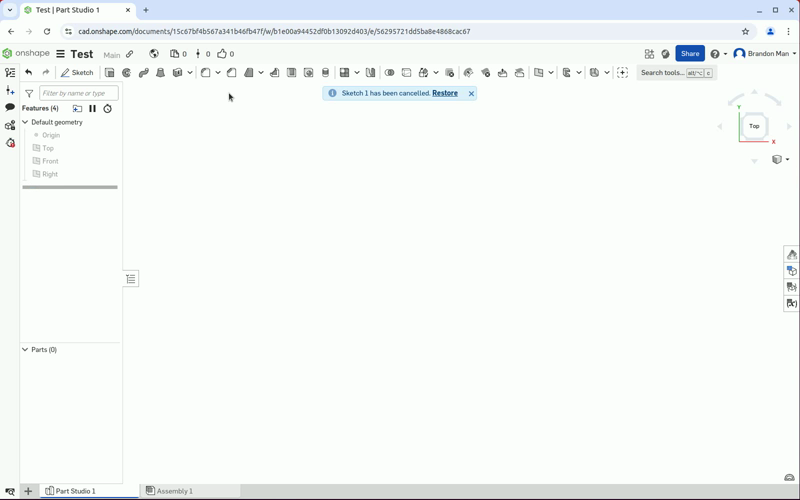
mouse_move(73, 352)
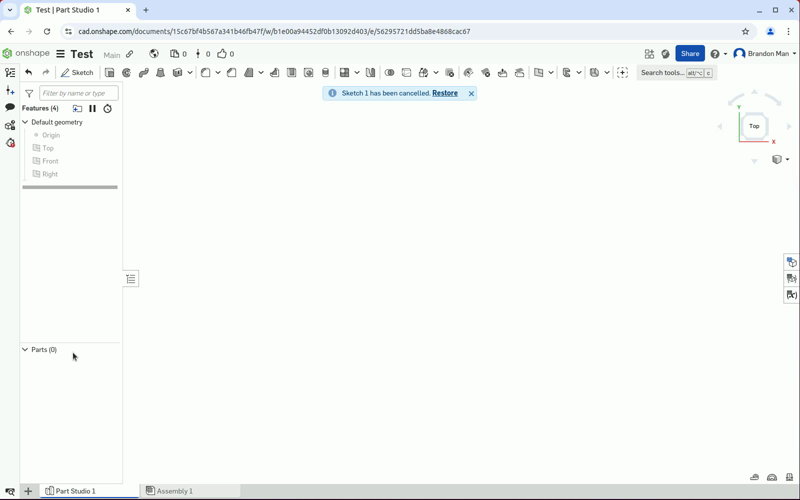
key(y)
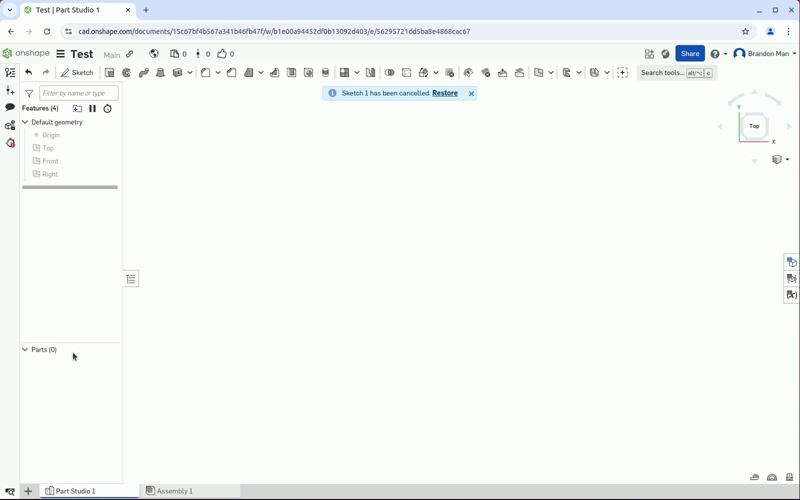
key(shift+p)
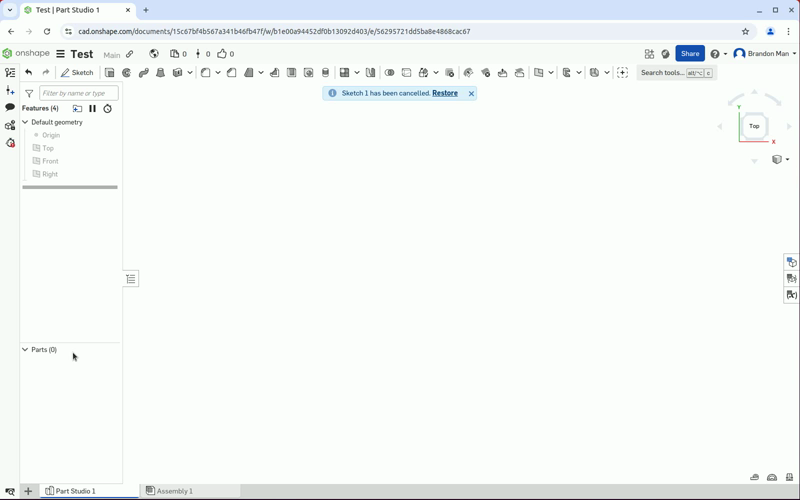
key(space)
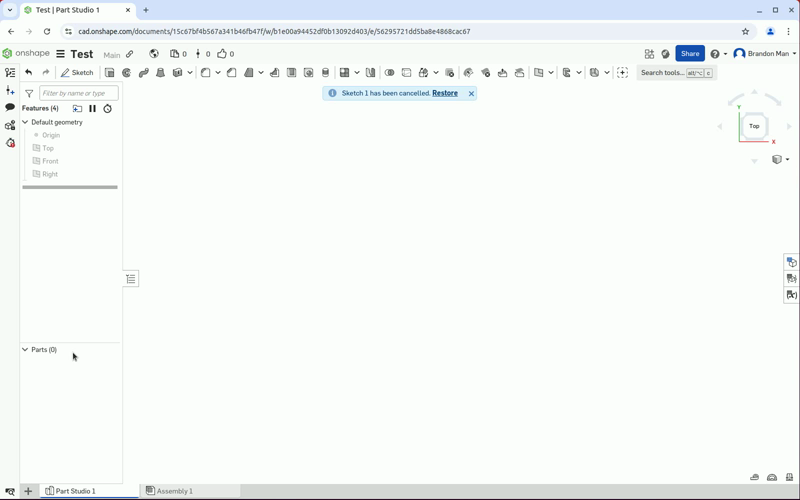
key_down(shift)
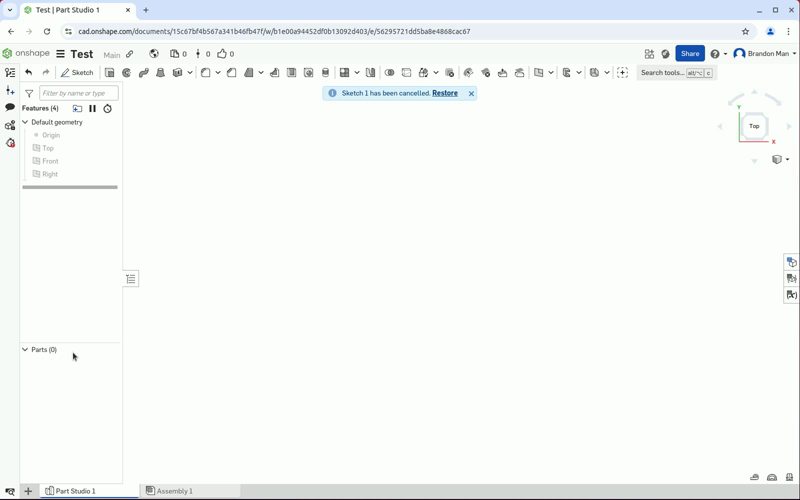
key(up)
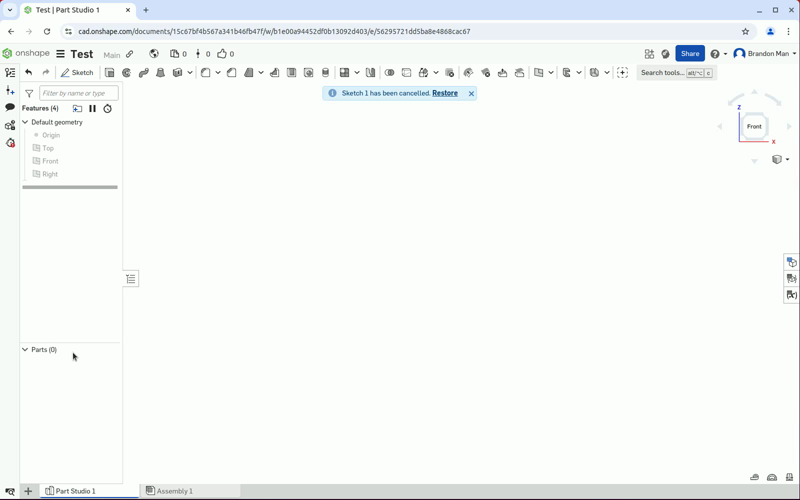
key_up(shift)
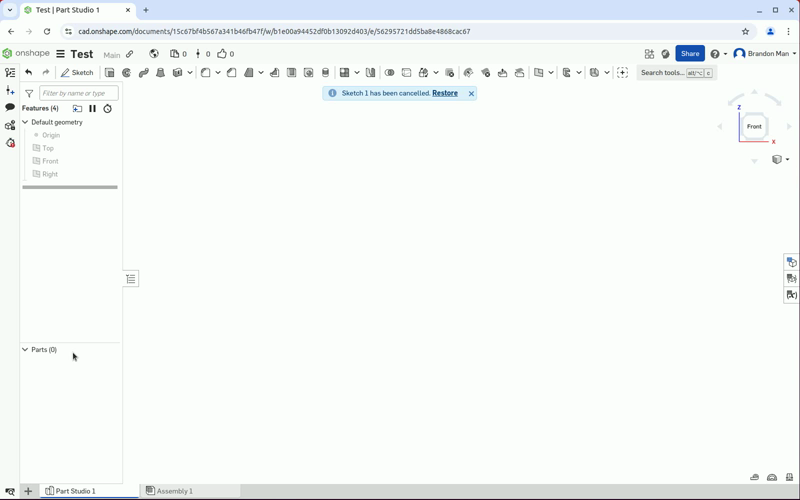
mouse_move(73, 352)
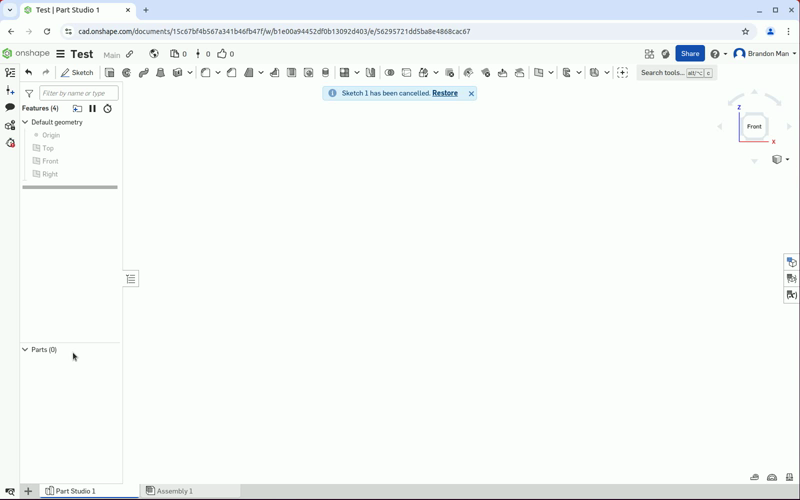
key(shift+y)
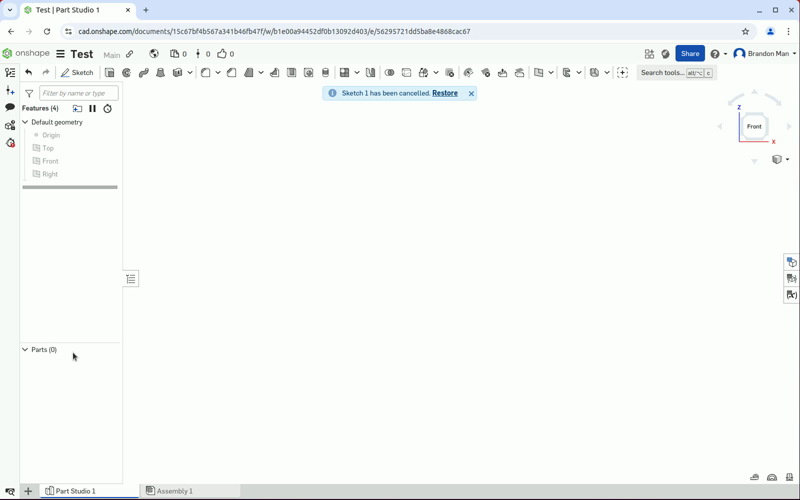
key(shift+s)
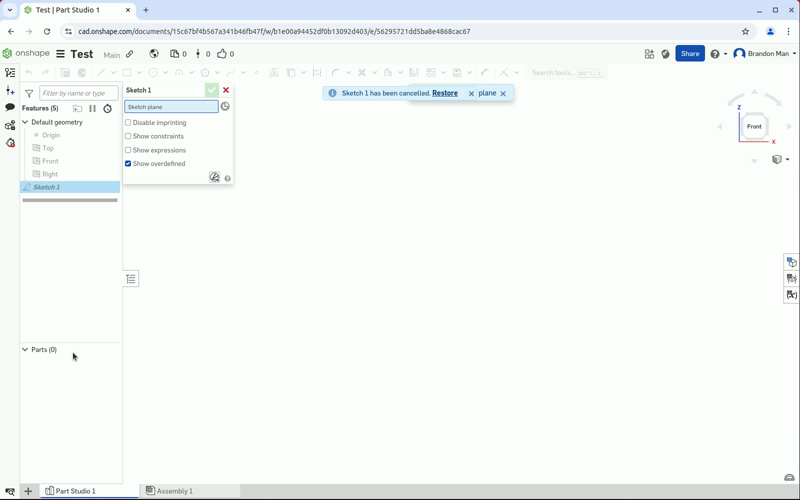
mouse_move(73, 163)
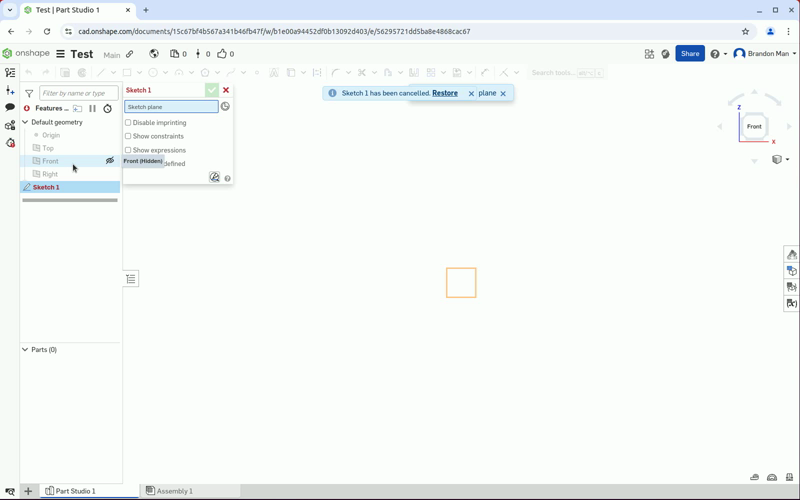
click(73, 163)
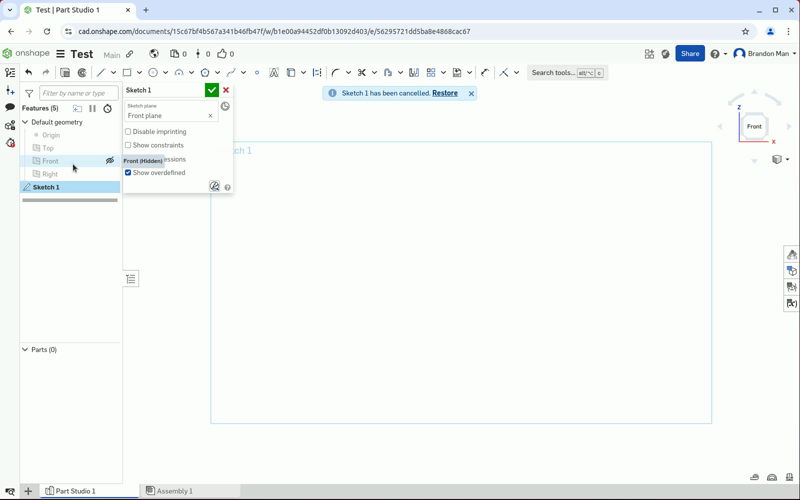
mouse_move(73, 352)
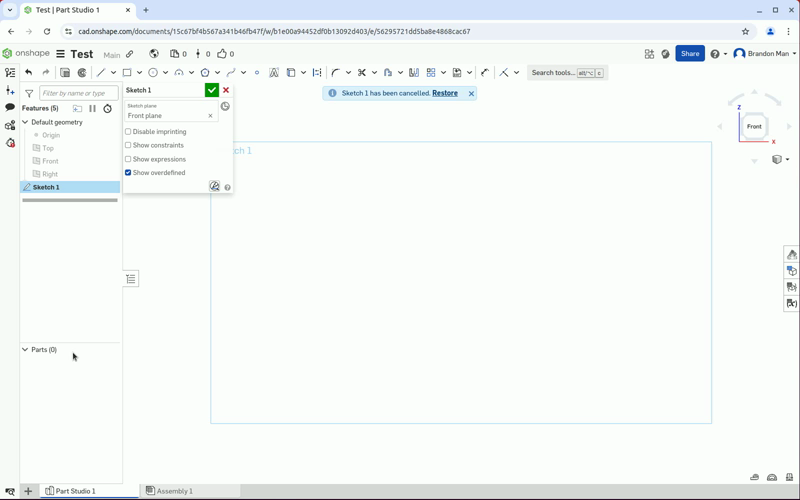
key(y)
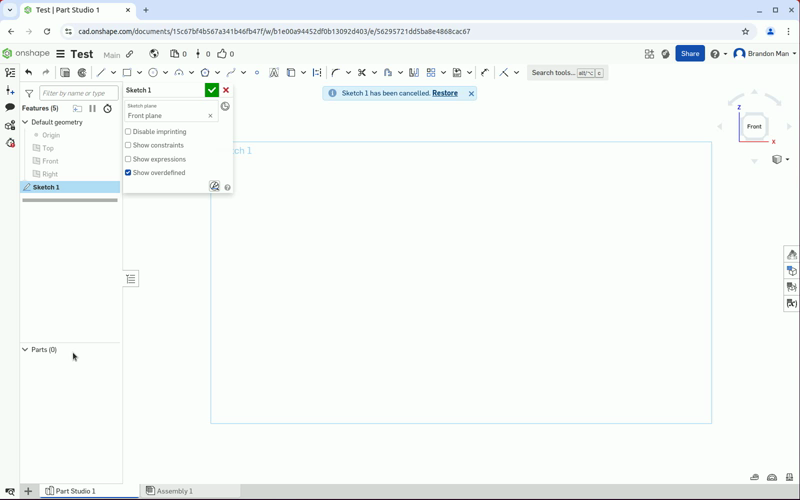
key(c)
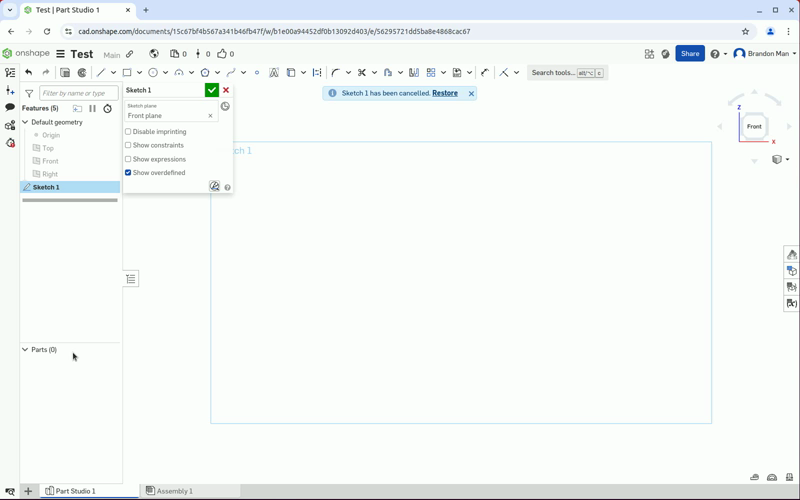
key_down(shift)
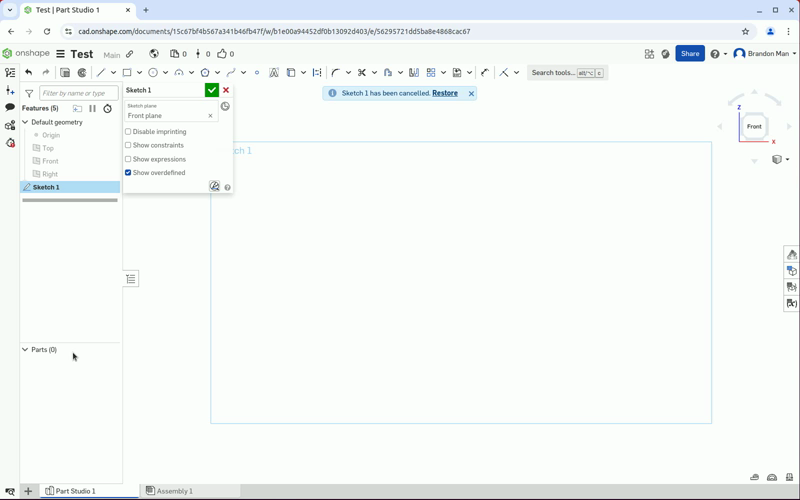
mouse_move(461, 282)
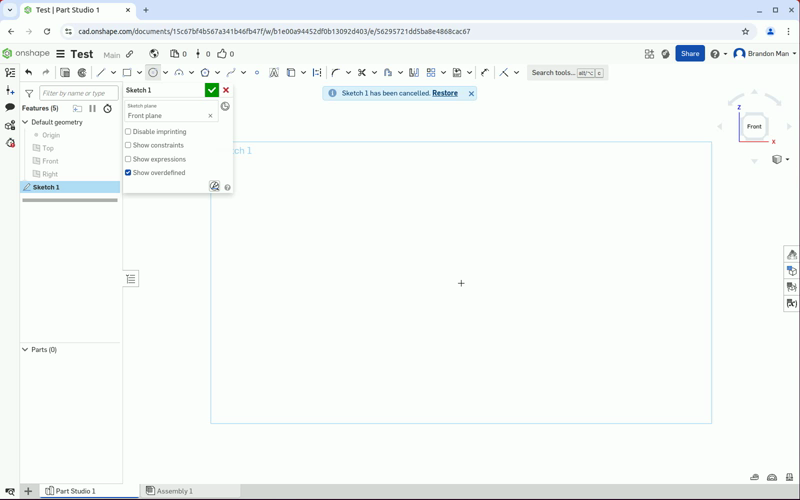
click(461, 282)
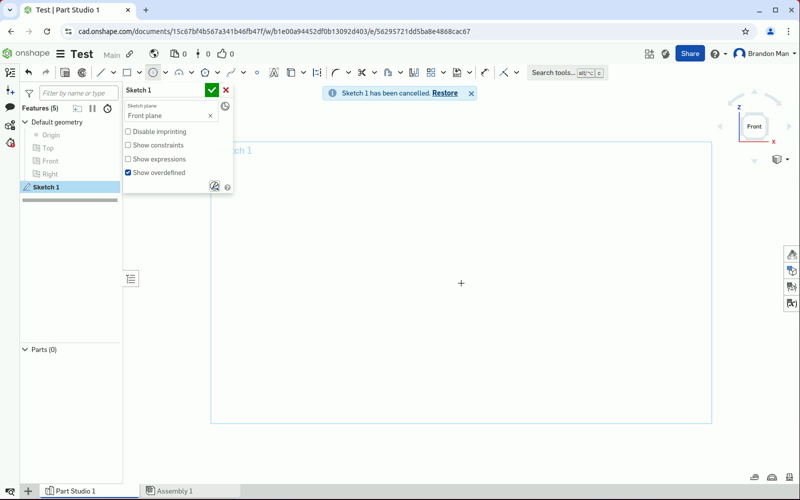
key_up(shift)
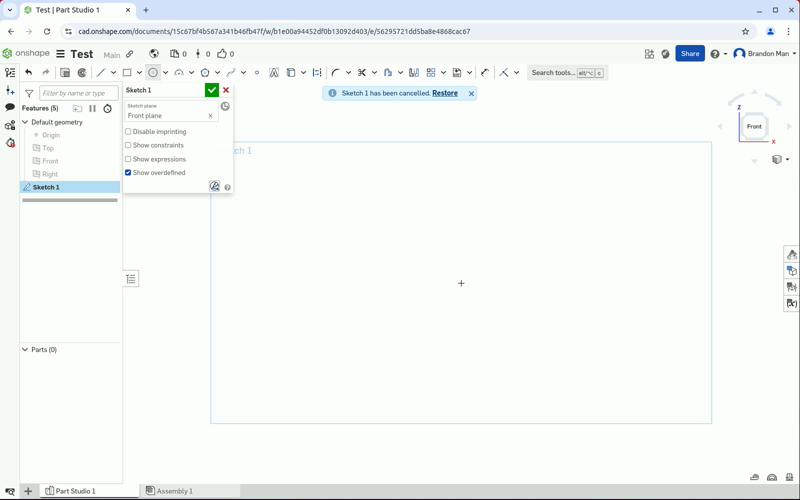
mouse_move(574, 282)
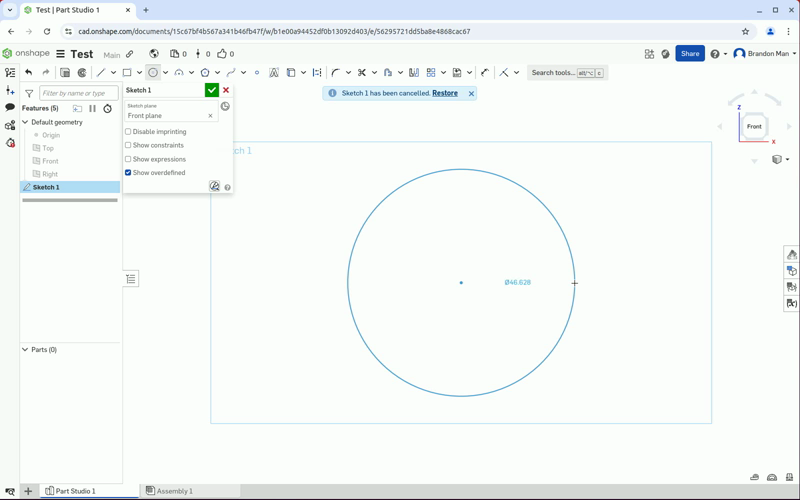
click(574, 282)
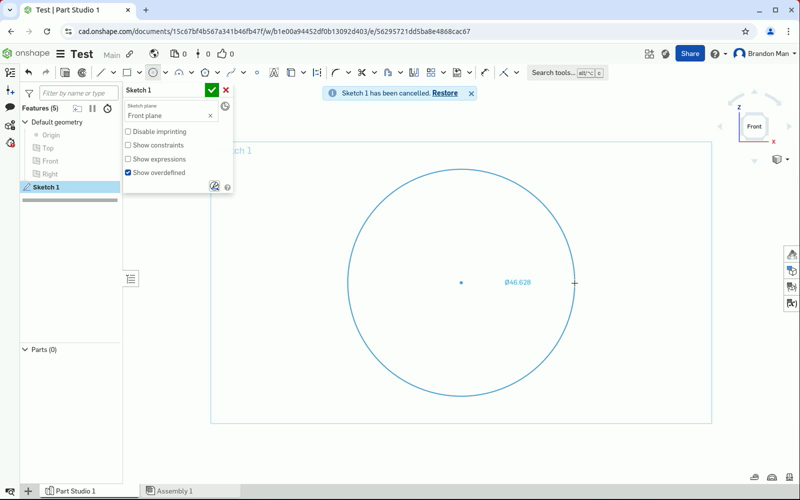
key(esc)
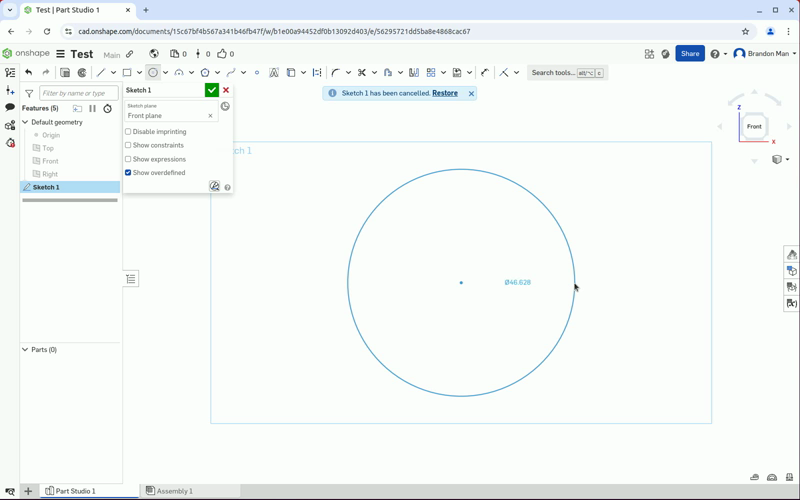
mouse_move(419, 282)
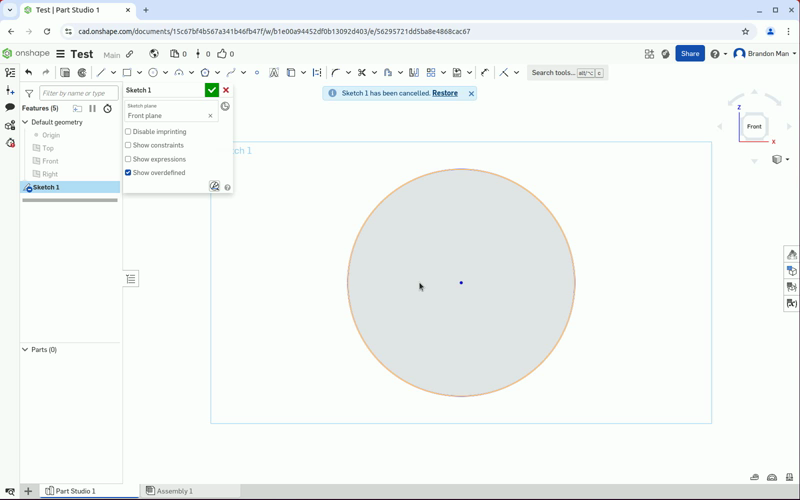
click(419, 282)
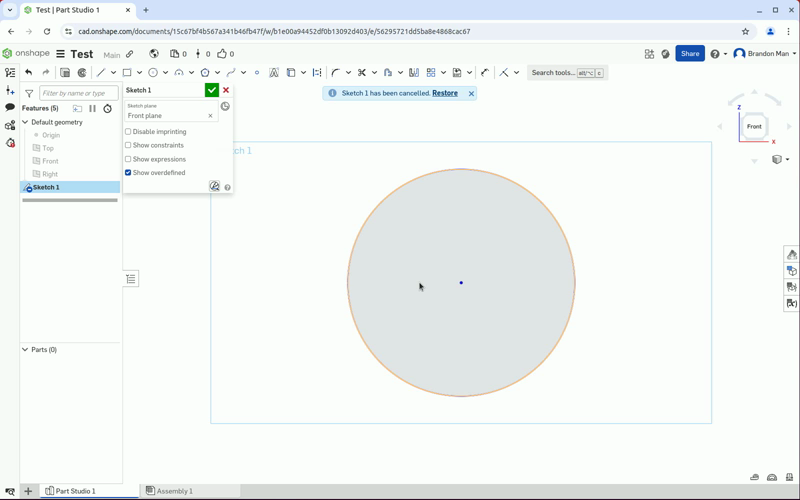
mouse_move(73, 352)
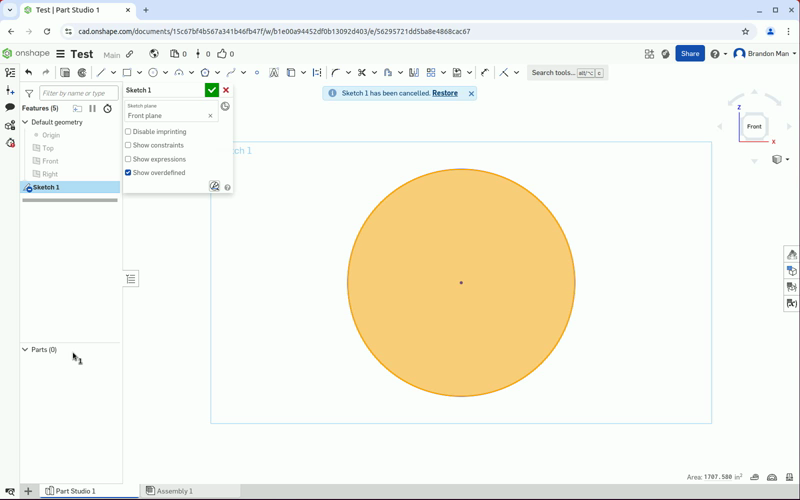
key(shift+y)
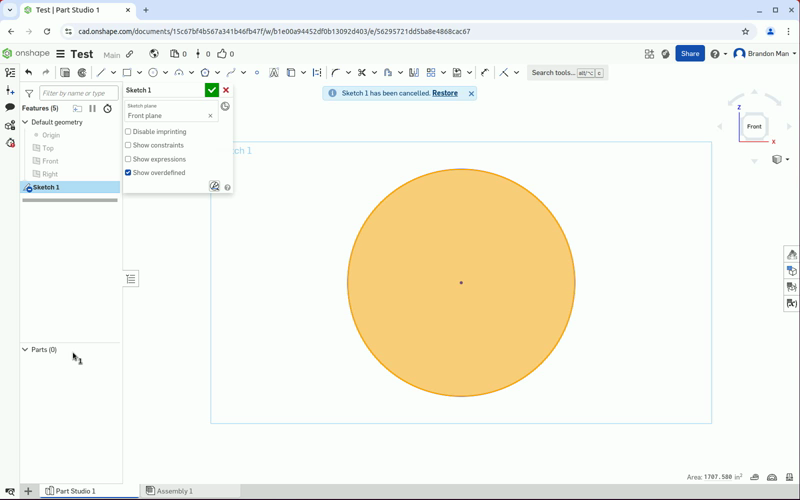
key(shift+e)
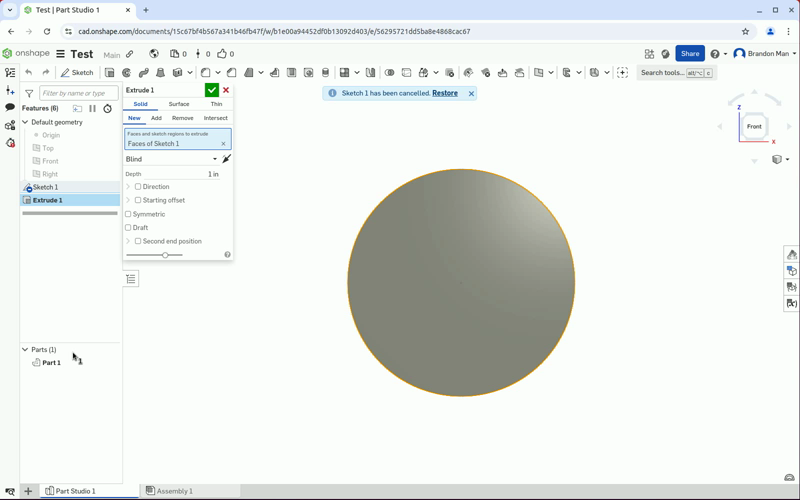
mouse_move(143, 106)
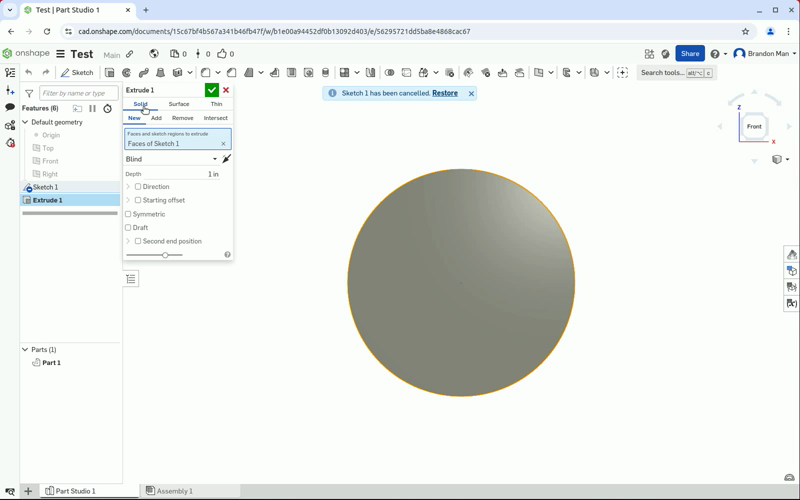
click(143, 106)
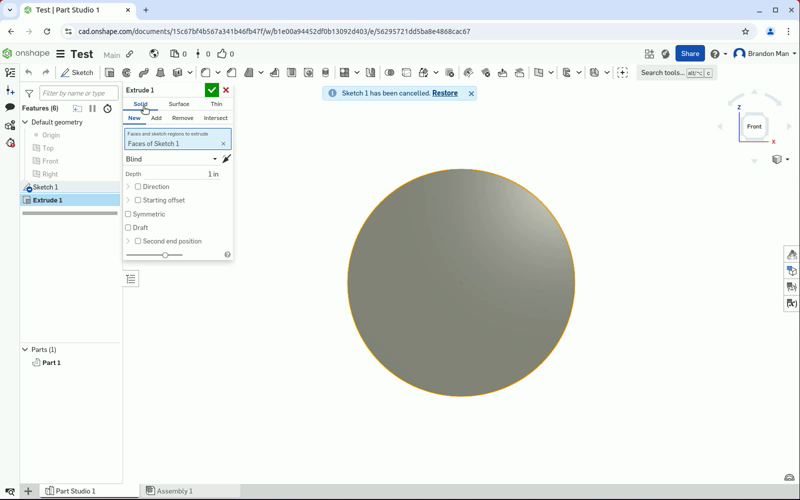
mouse_move(137, 120)
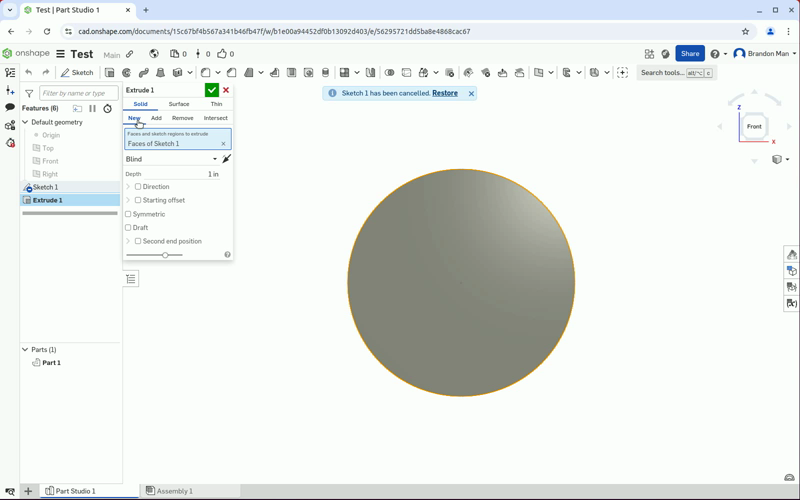
click(137, 120)
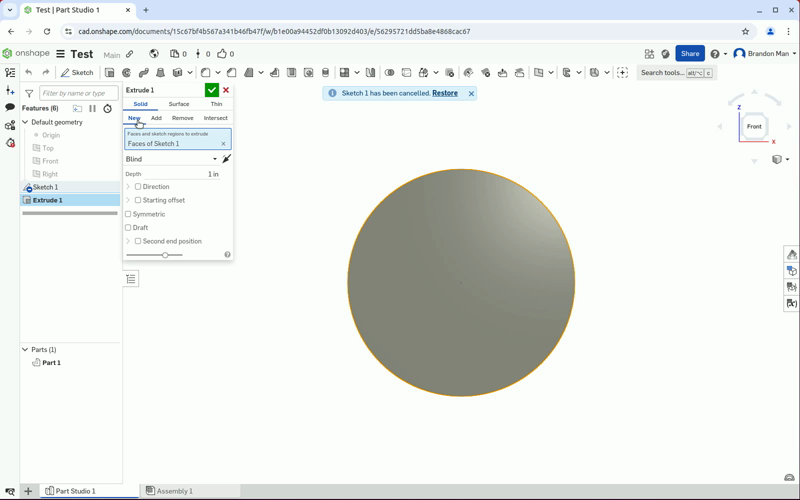
key(tab, 4)
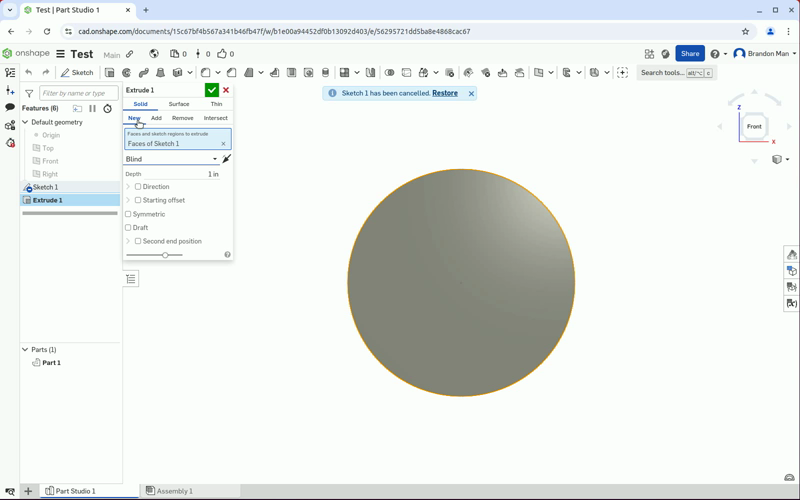
text(15.646)
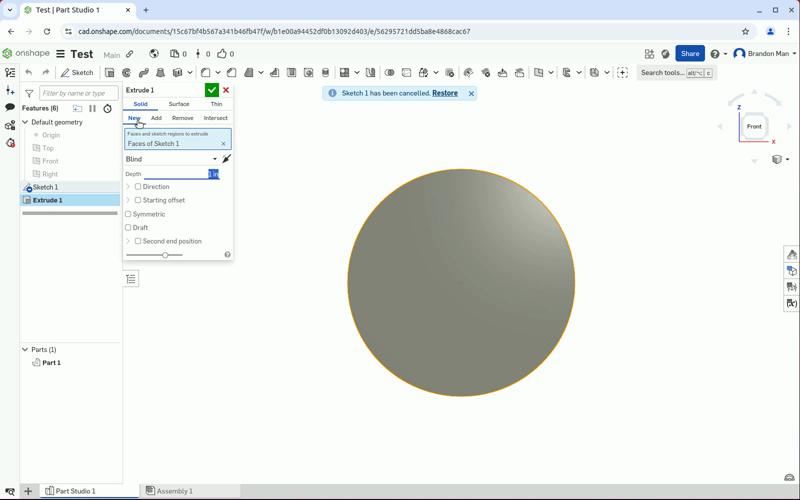
key(enter)
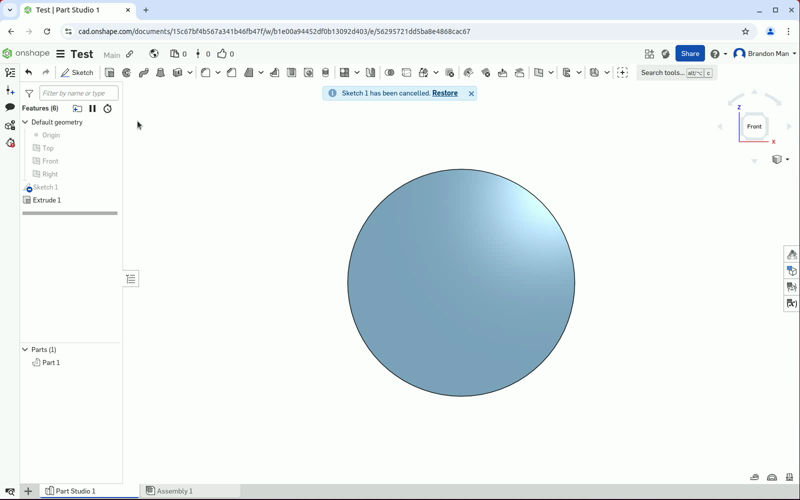
key(shift+h)
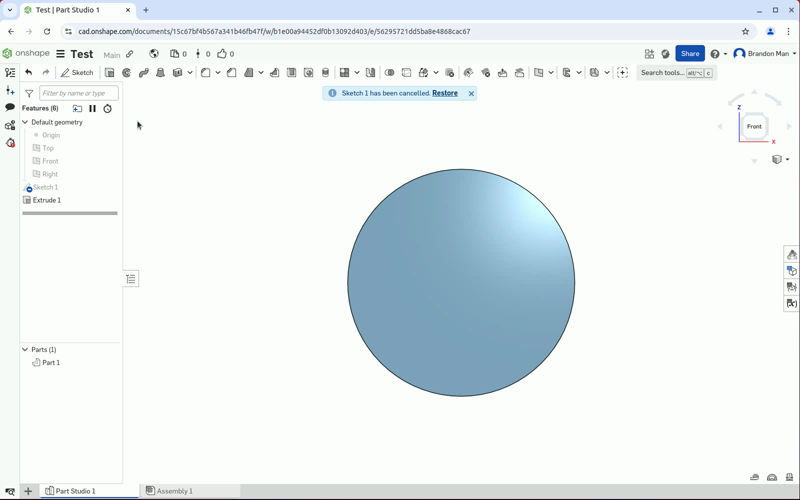
key(shift+h)
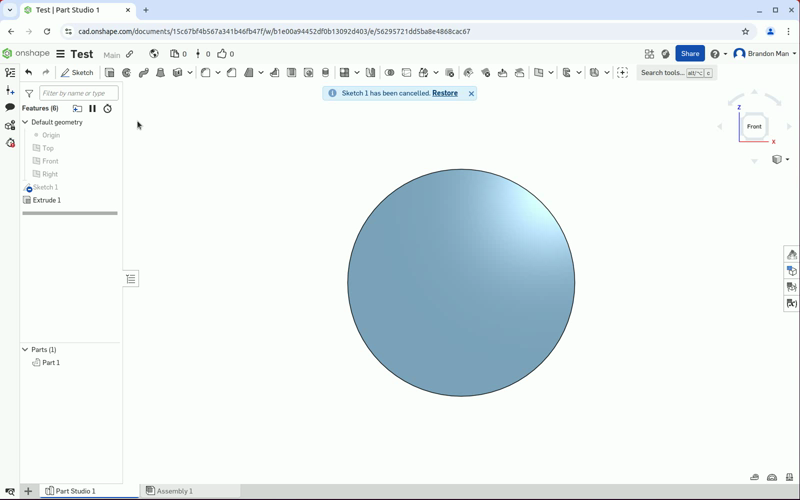
mouse_move(73, 189)
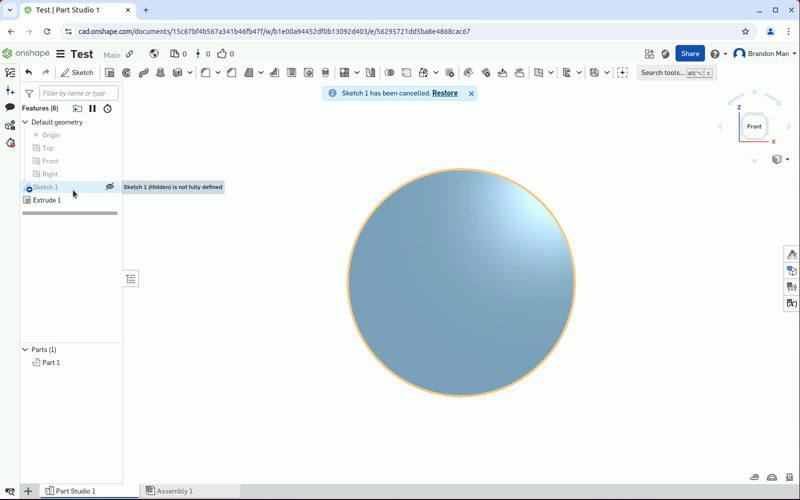
click(73, 189)
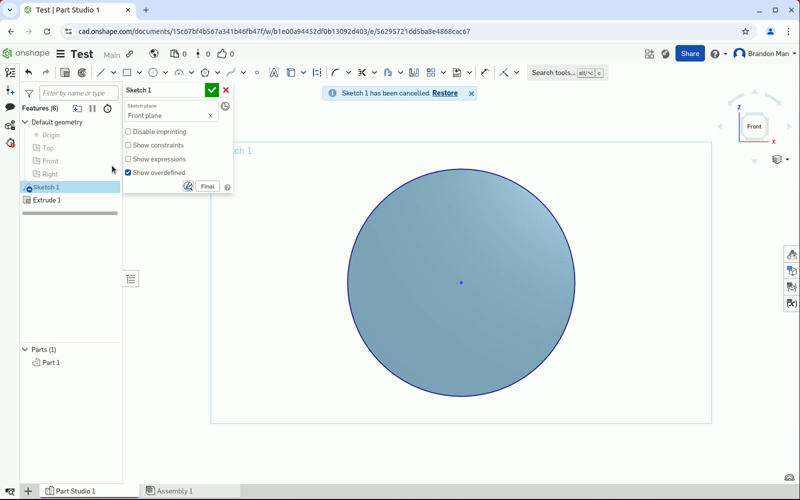
mouse_move(229, 92)
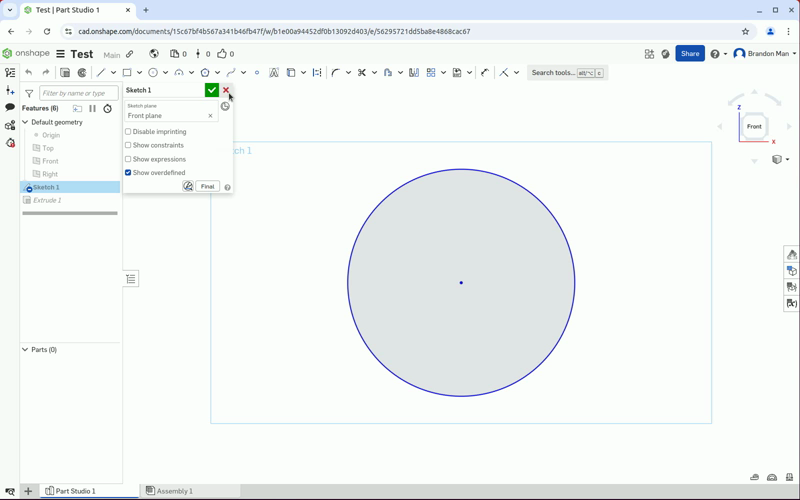
click(229, 92)
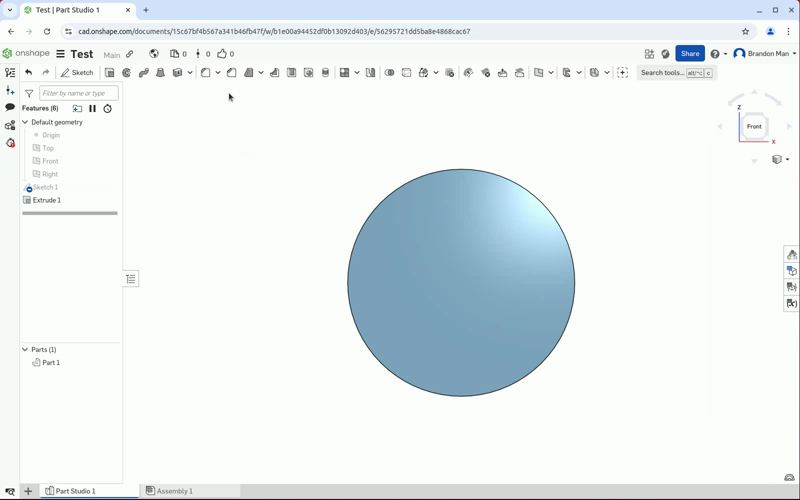
mouse_move(541, 75)
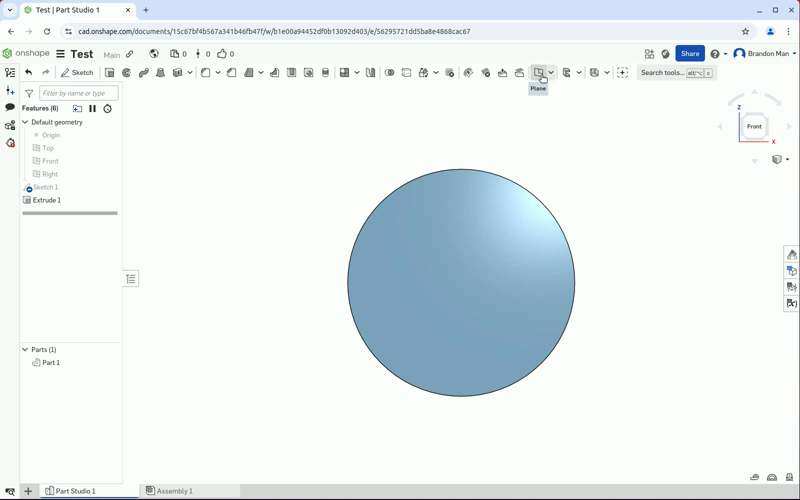
click(541, 75)
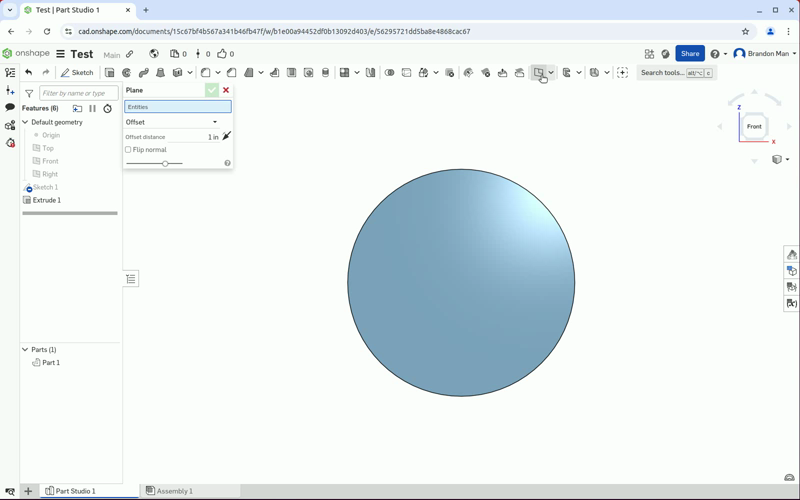
mouse_move(73, 163)
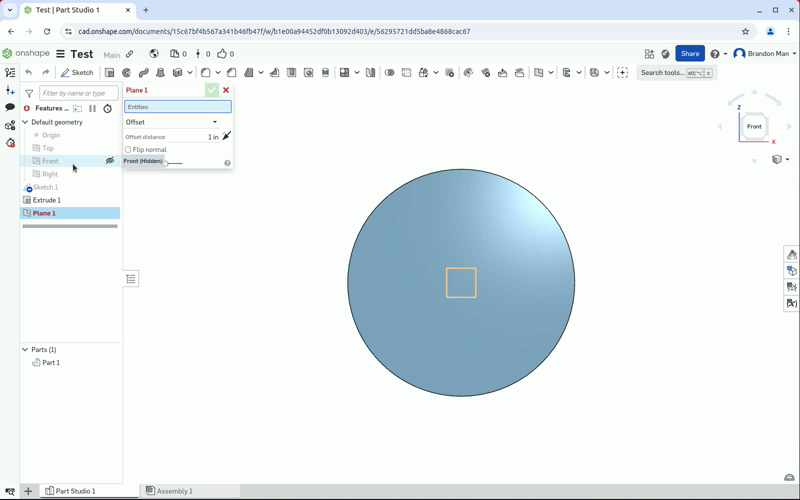
click(73, 163)
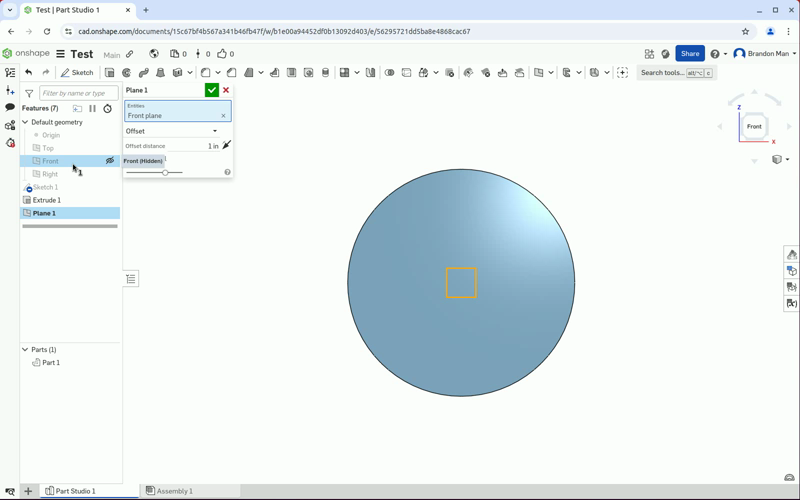
key(tab, 2)
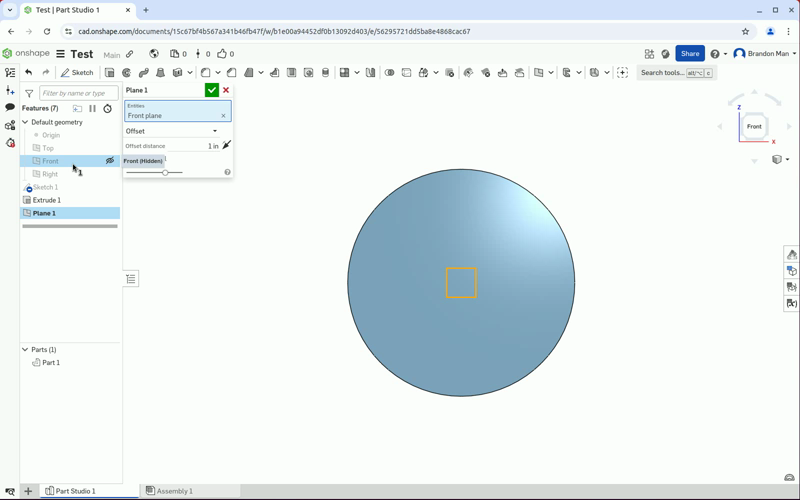
text(15.652)
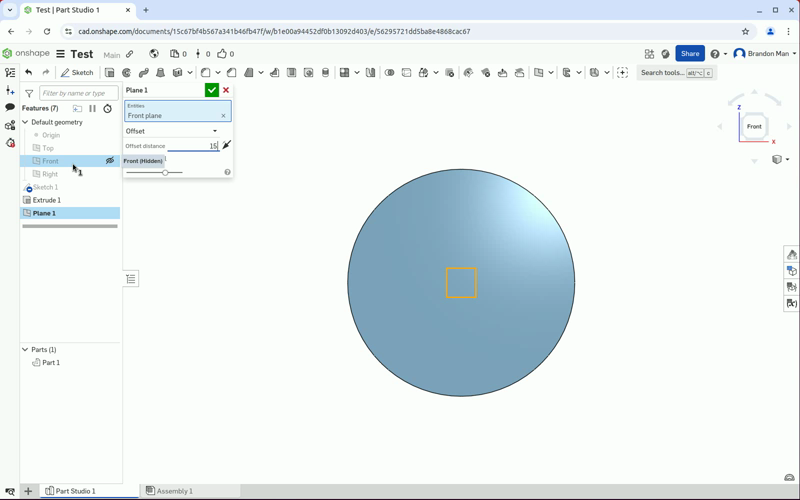
key(enter, 2)
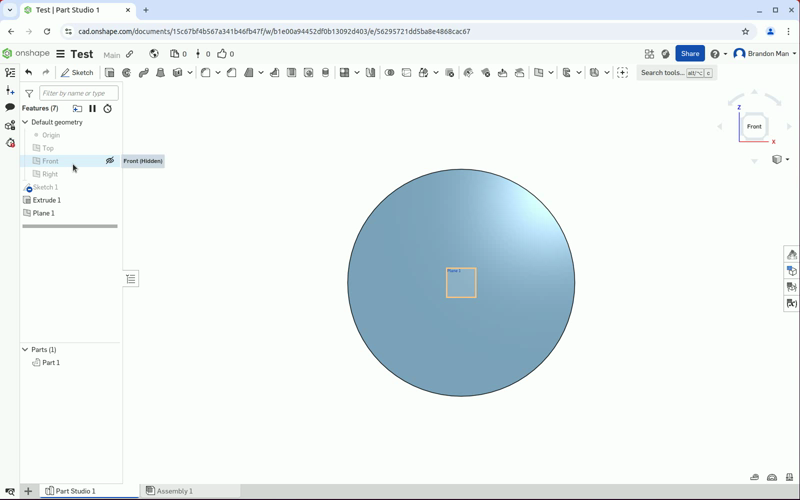
key(shift+s)
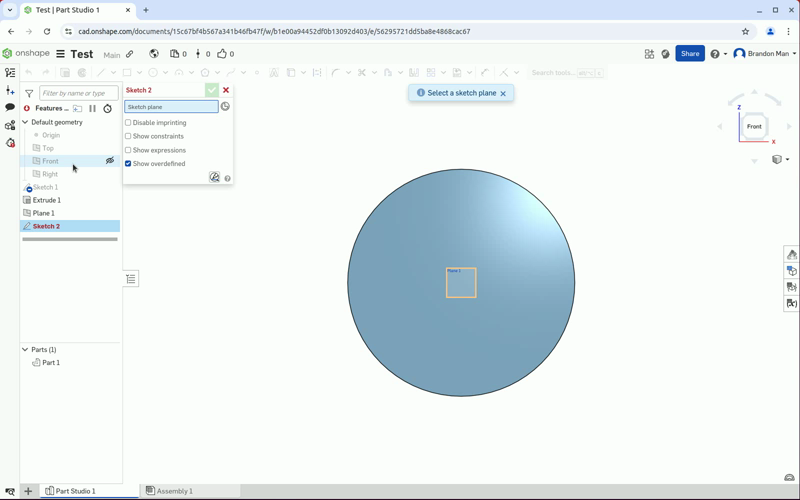
mouse_move(73, 215)
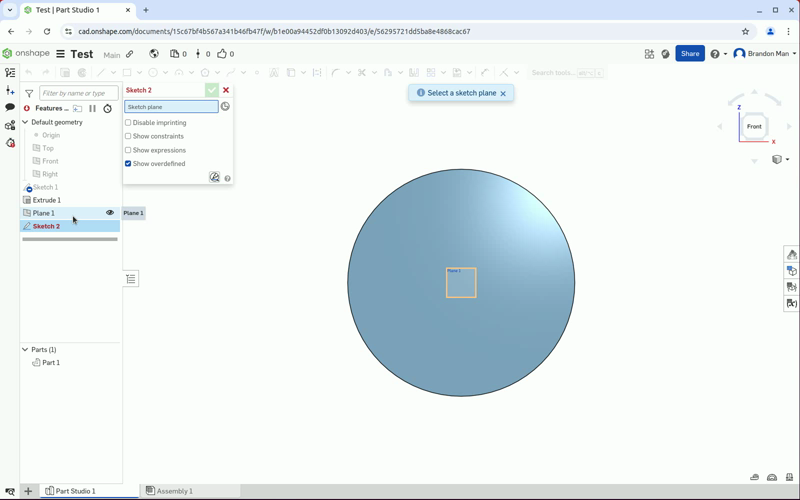
click(73, 215)
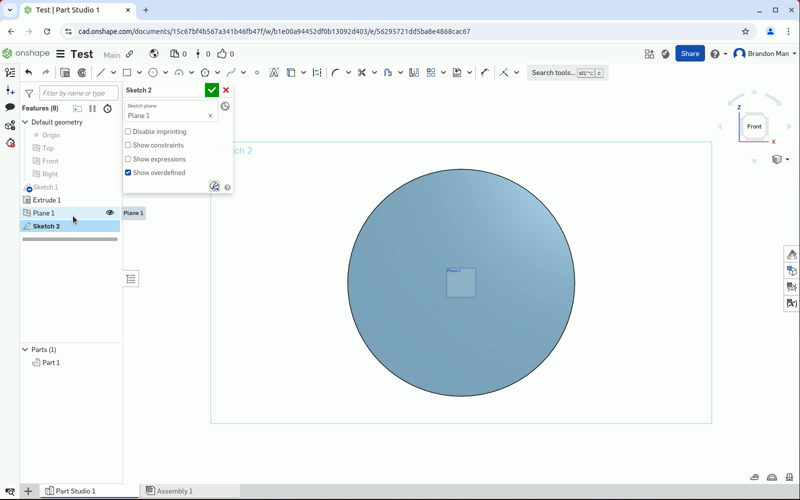
mouse_move(73, 352)
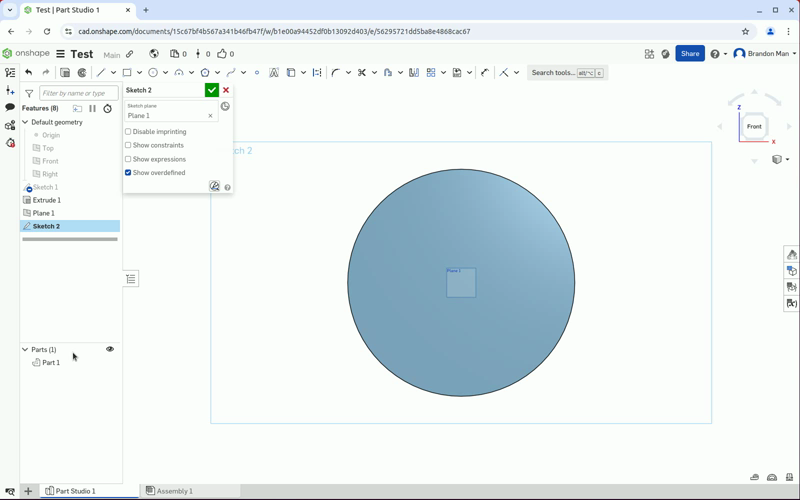
key(y)
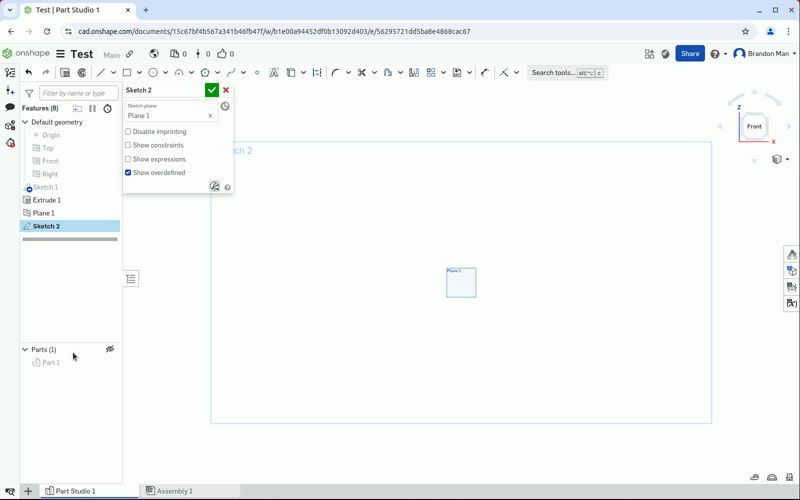
key(l)
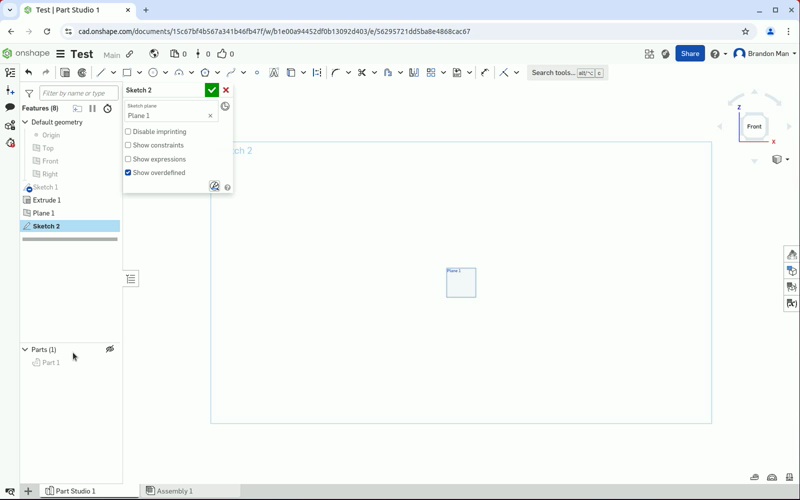
key_down(shift)
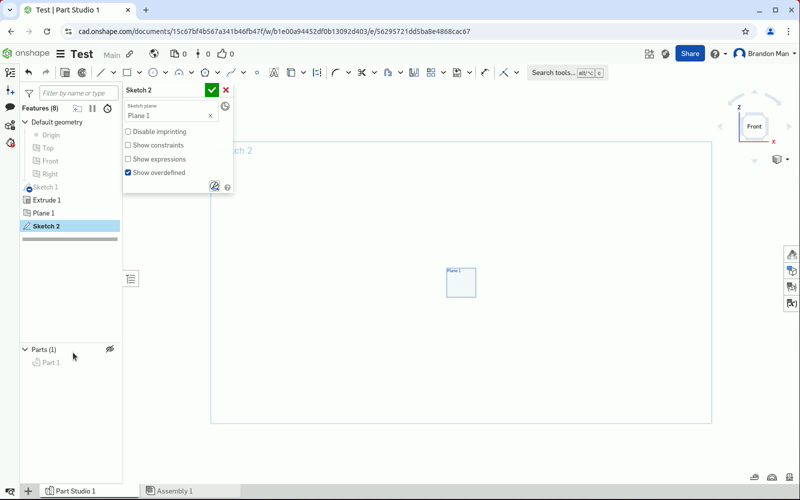
mouse_move(396, 349)
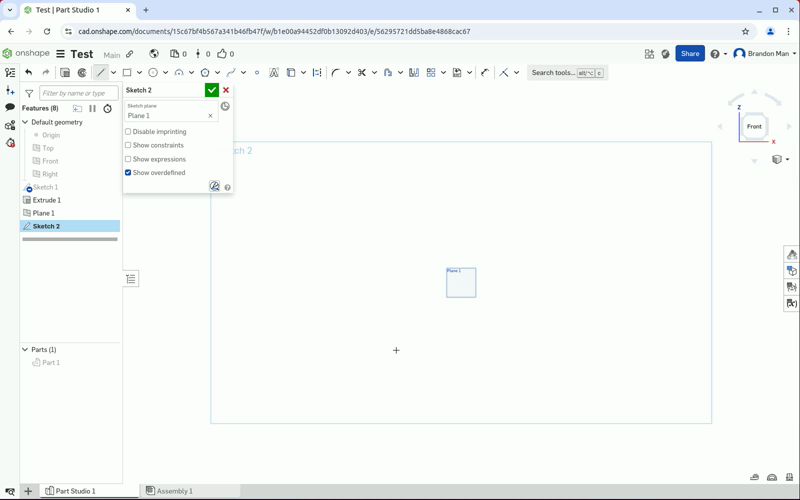
click(396, 349)
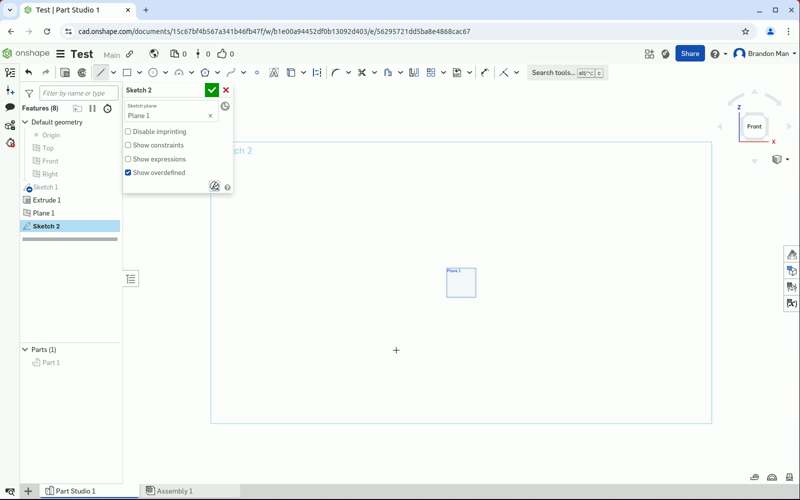
key_up(shift)
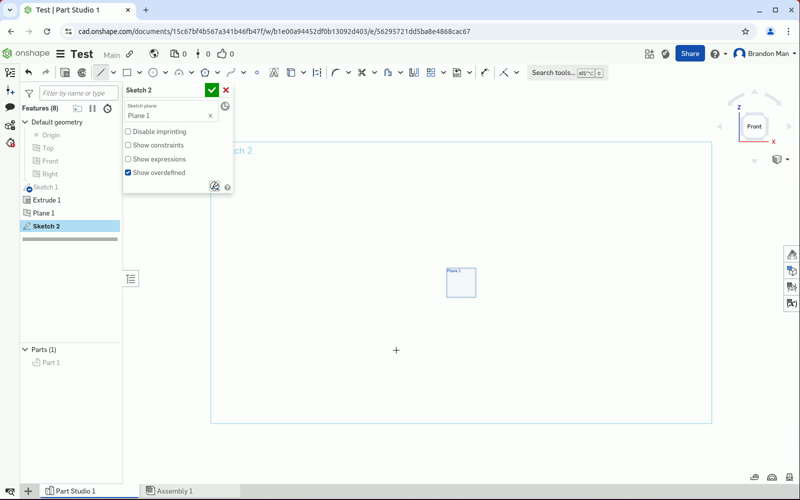
key_down(shift)
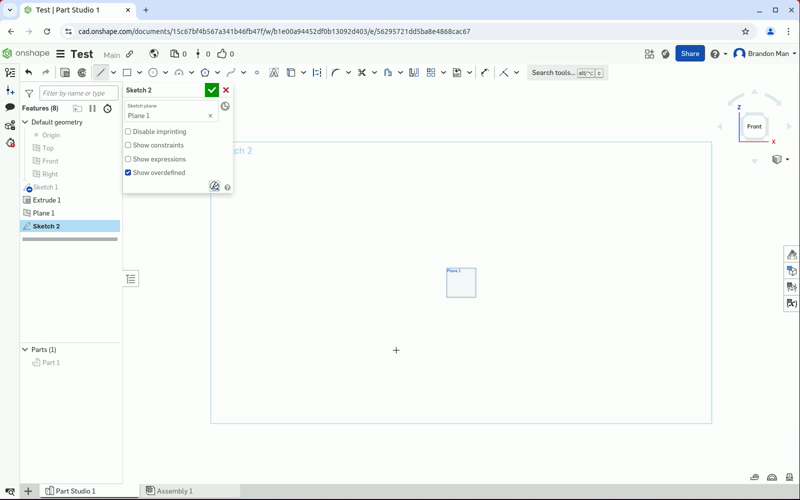
mouse_move(466, 303)
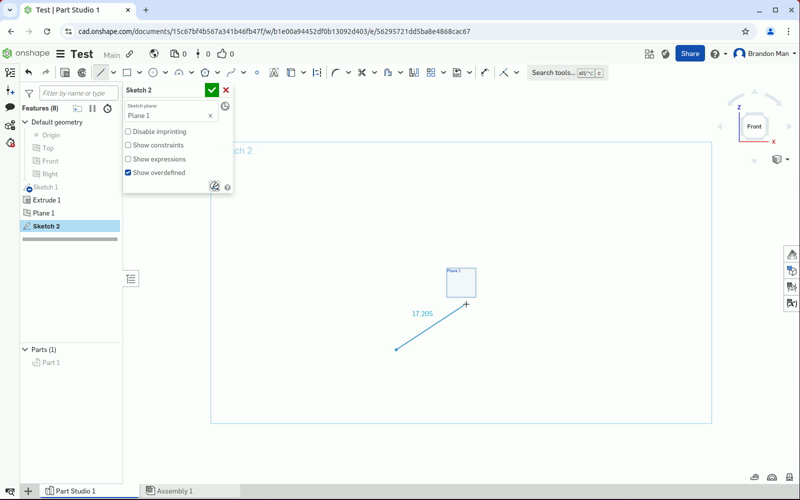
click(466, 303)
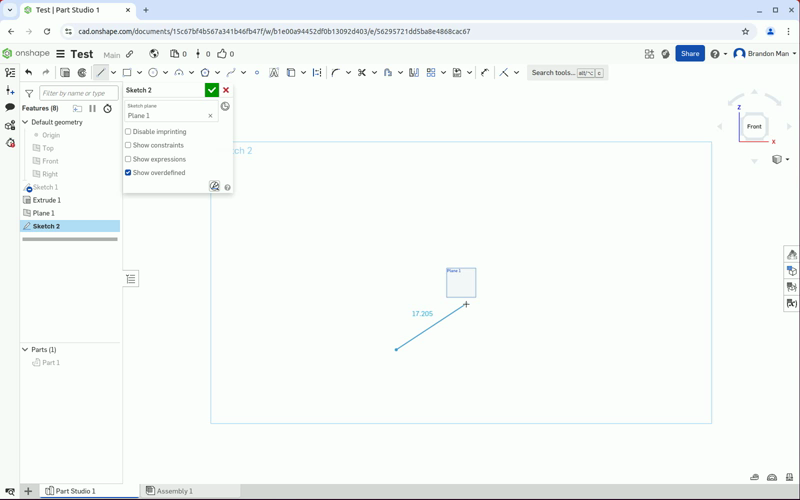
key_up(shift)
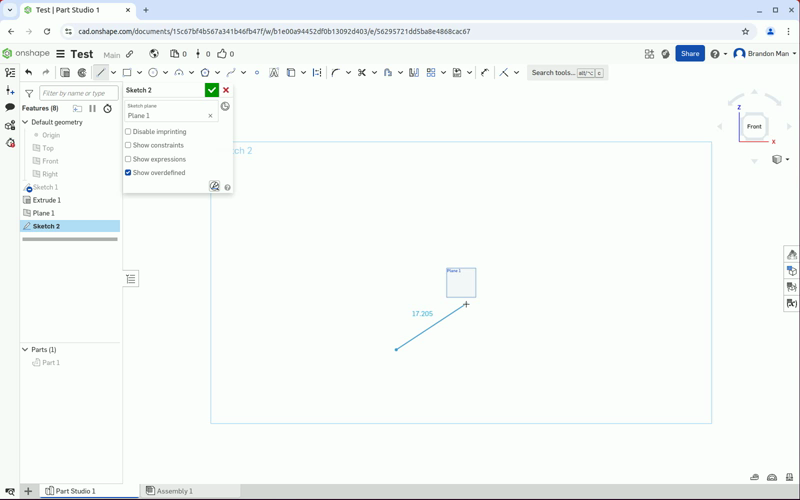
key_down(shift)
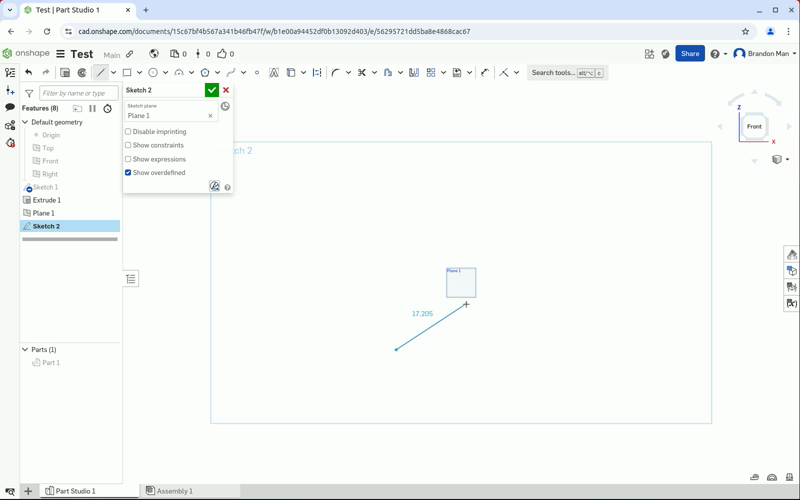
mouse_move(496, 303)
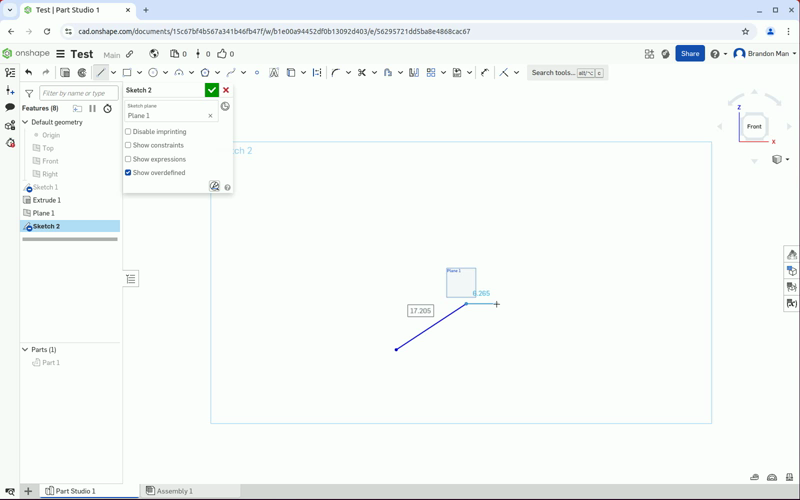
mouse_move(460, 297)
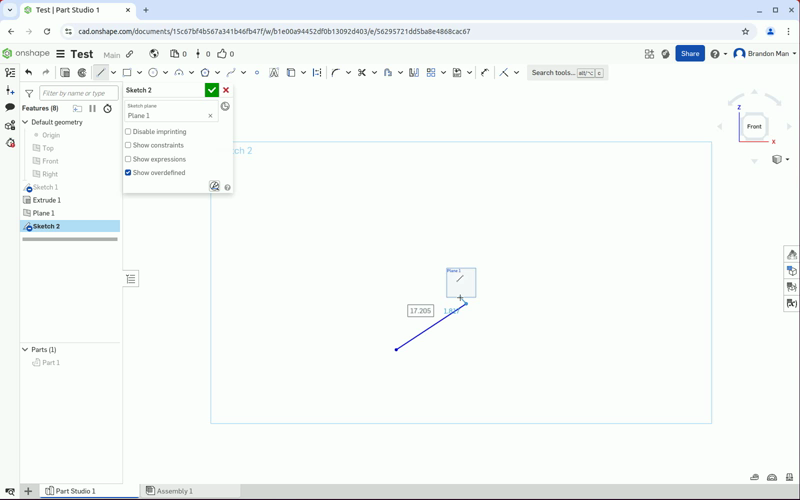
click(460, 297)
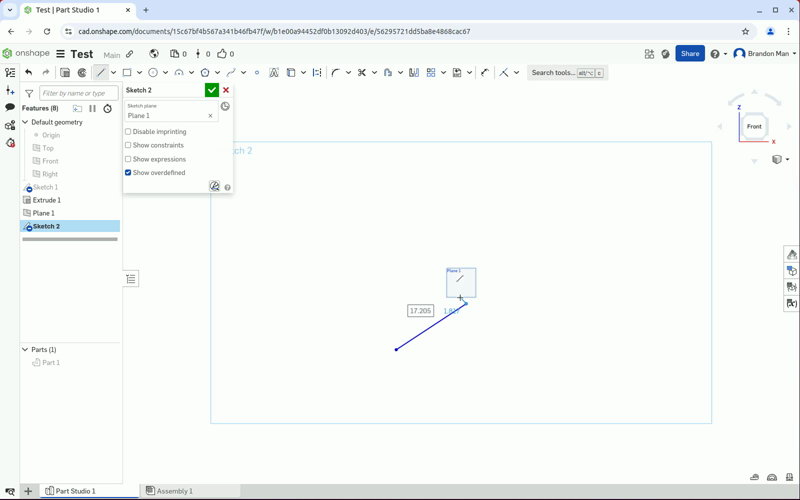
key_up(shift)
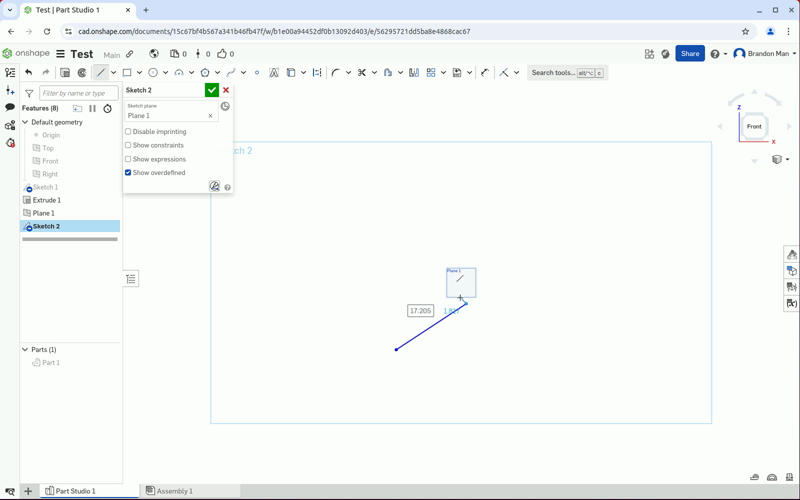
key_down(shift)
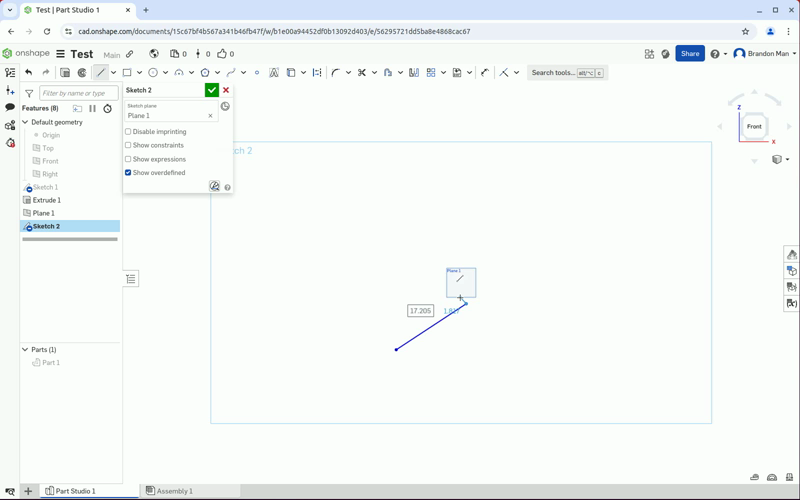
mouse_move(490, 297)
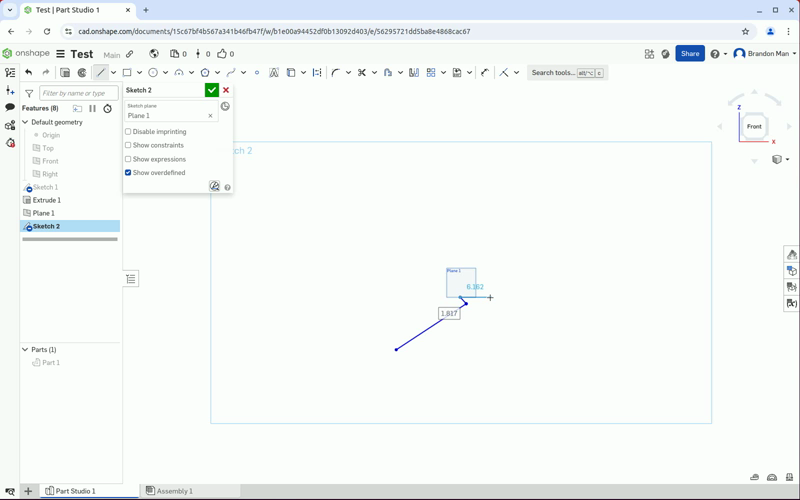
mouse_move(492, 264)
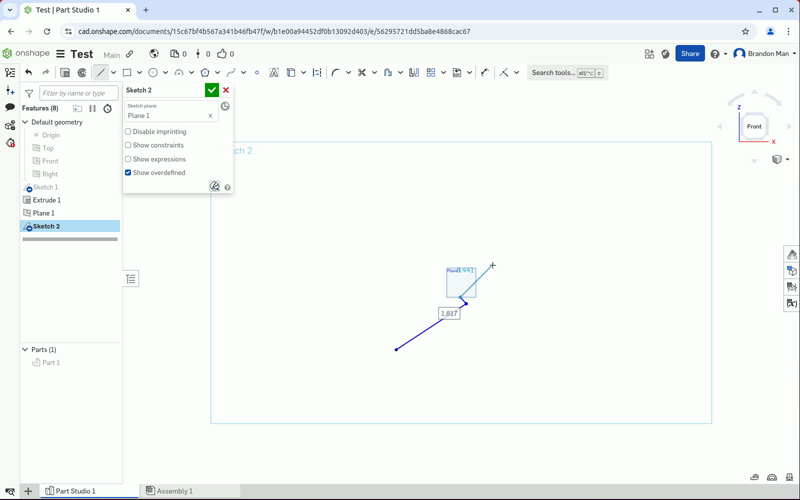
click(492, 264)
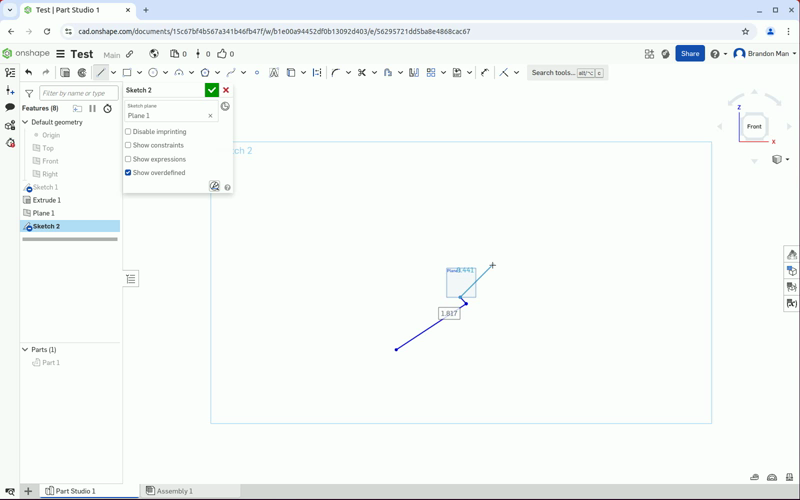
key_up(shift)
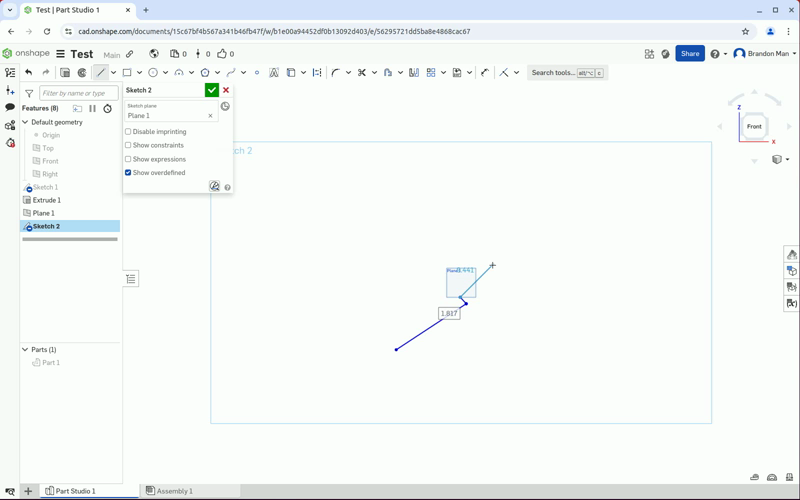
key_down(shift)
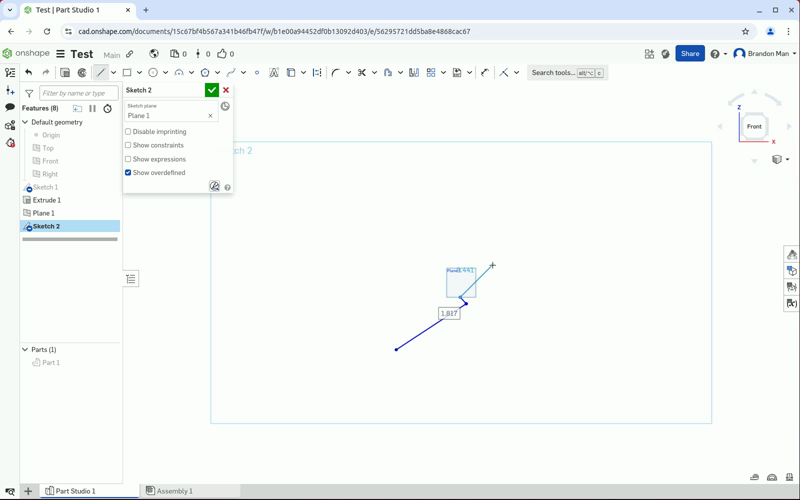
mouse_move(522, 264)
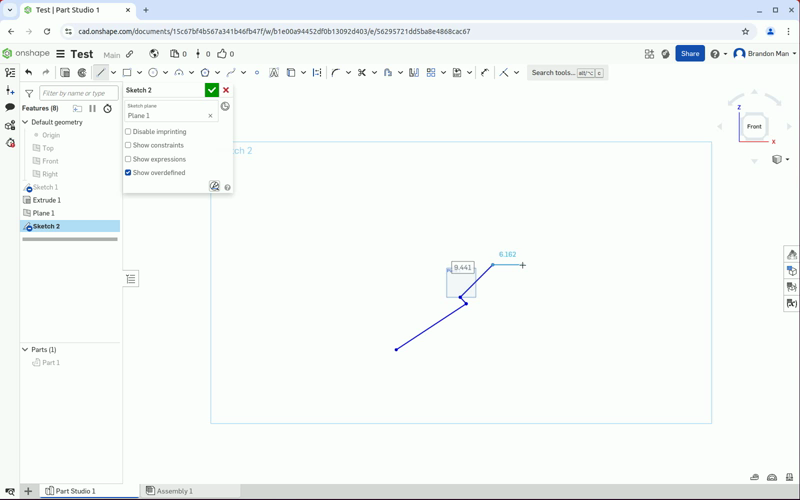
mouse_move(486, 246)
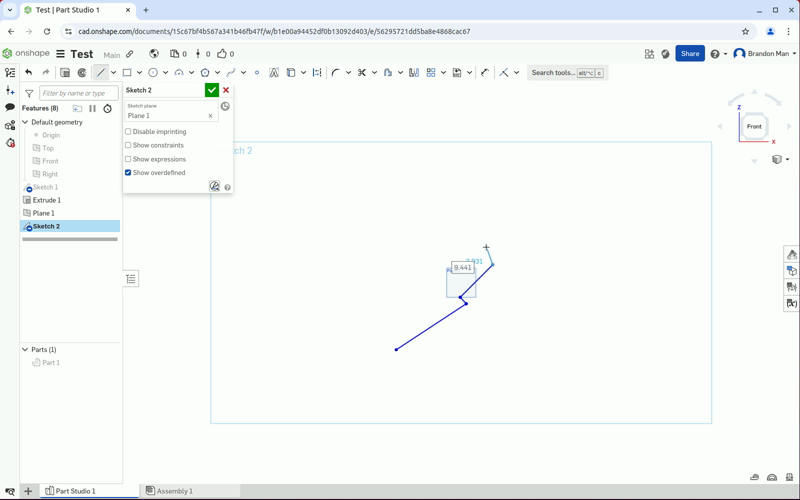
click(486, 246)
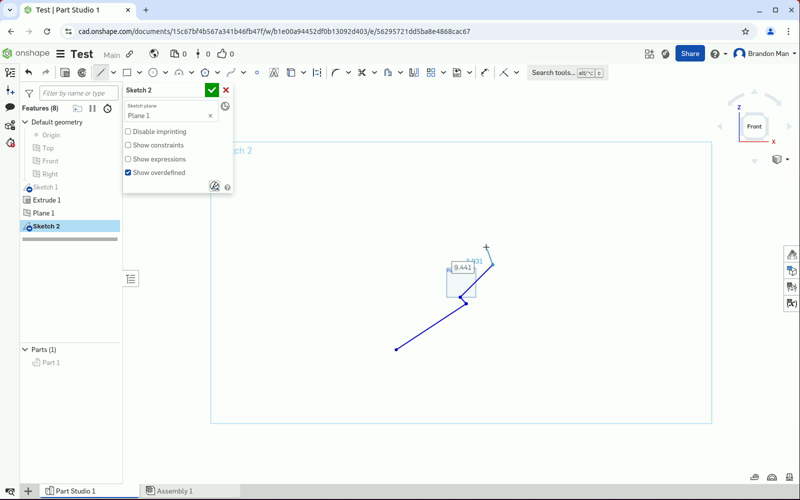
key_up(shift)
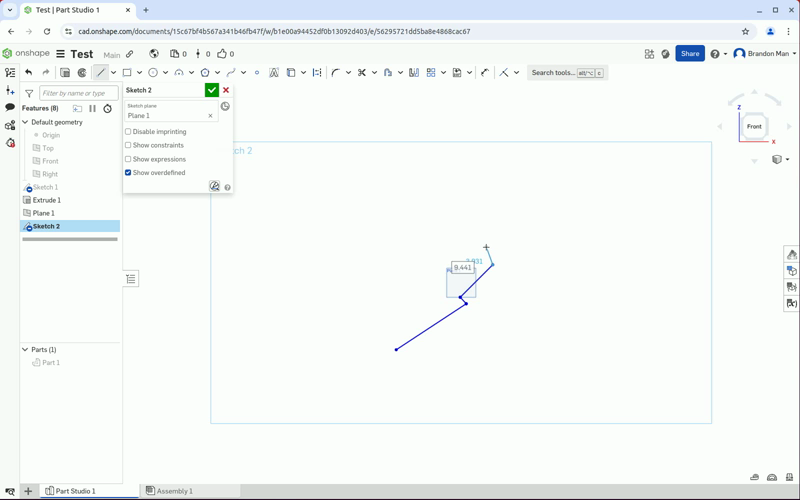
key_down(shift)
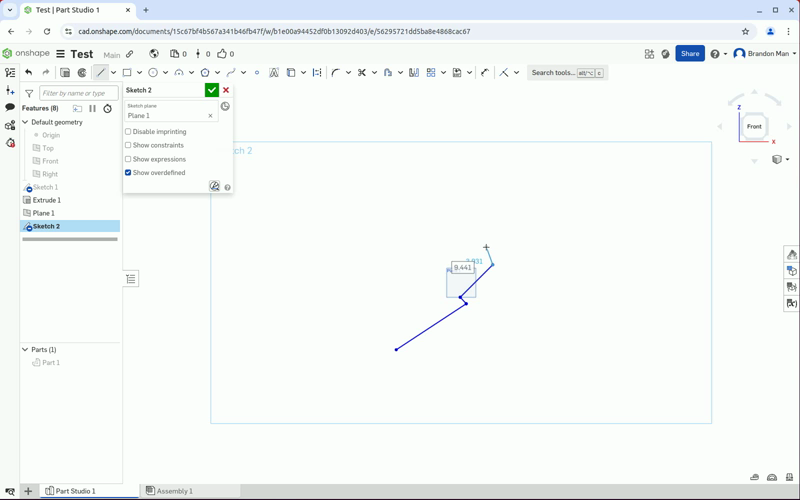
mouse_move(516, 246)
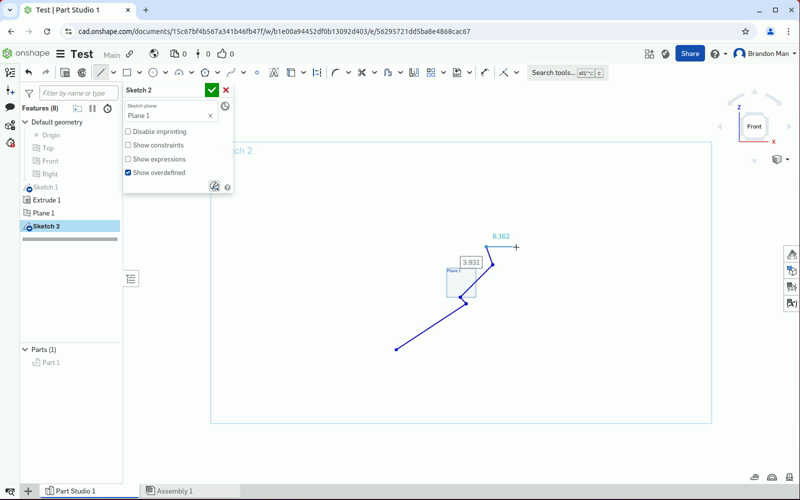
mouse_move(505, 194)
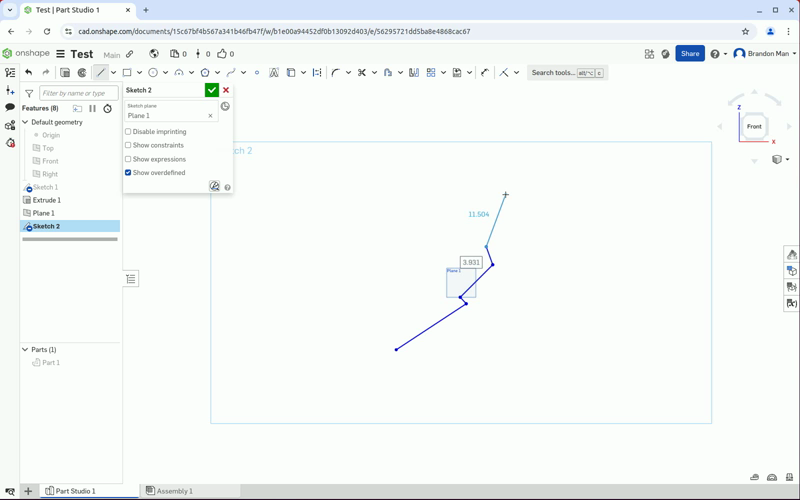
click(505, 194)
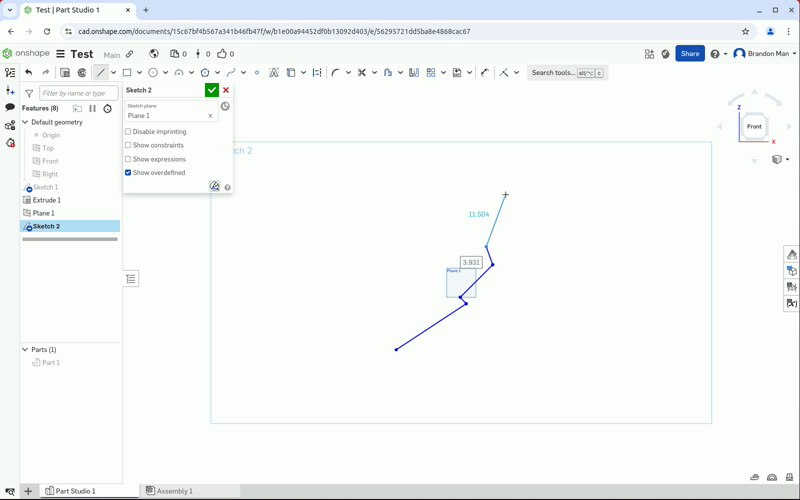
key_up(shift)
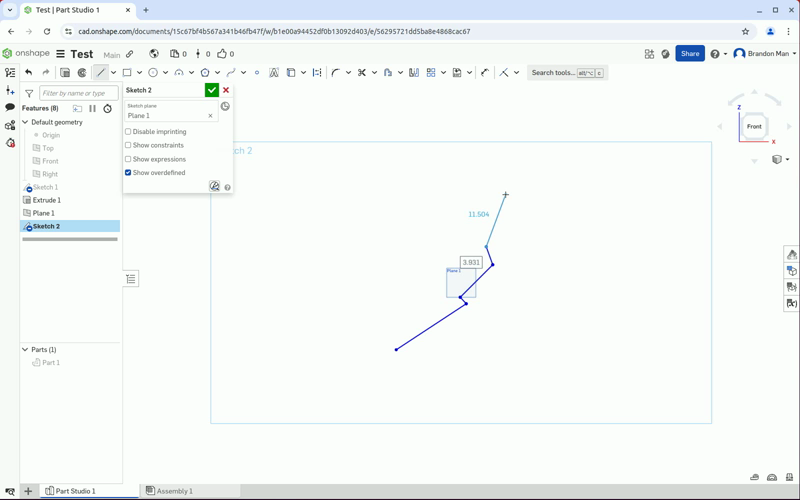
key_down(shift)
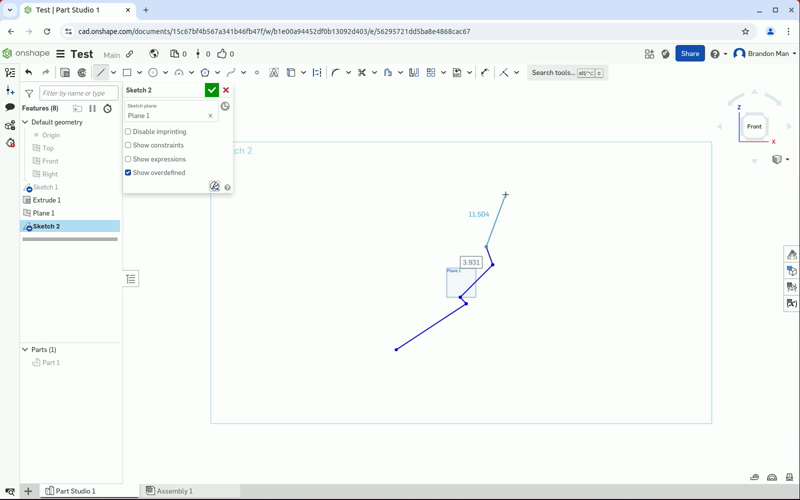
mouse_move(535, 194)
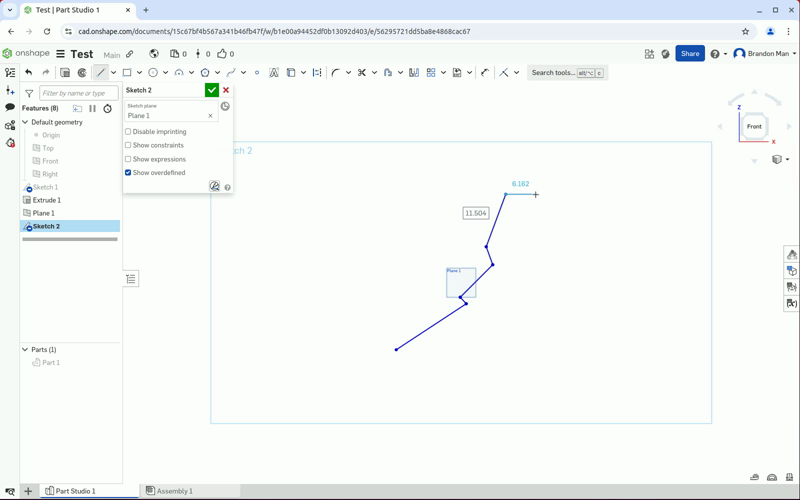
mouse_move(468, 233)
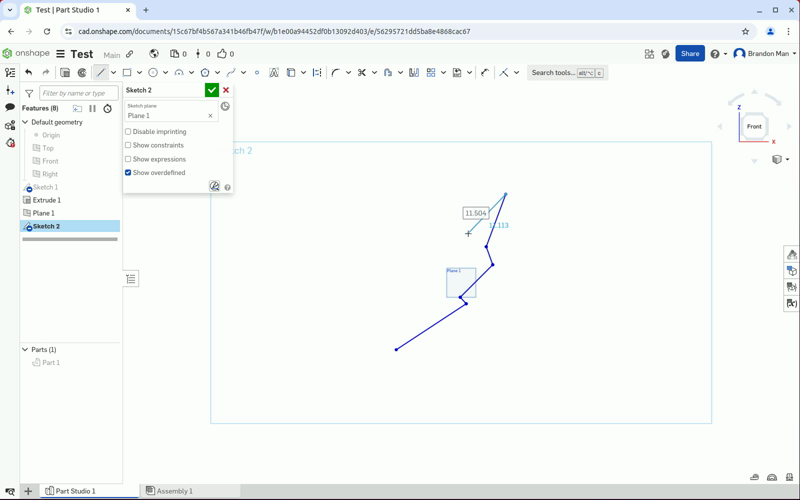
click(468, 233)
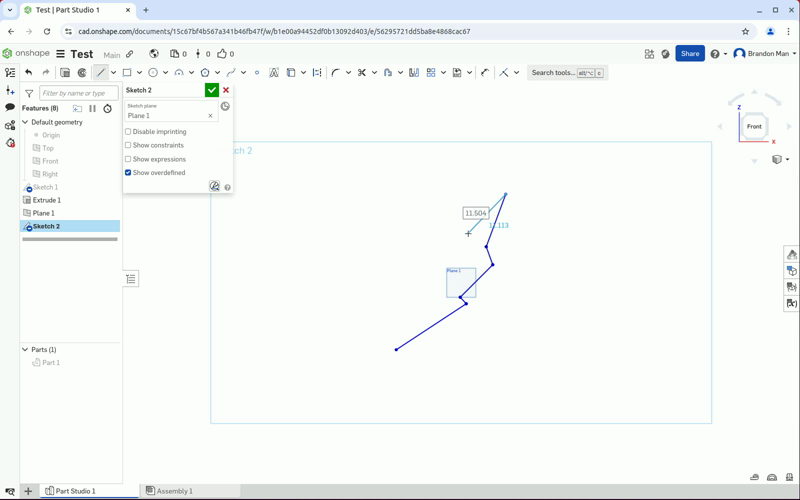
key_up(shift)
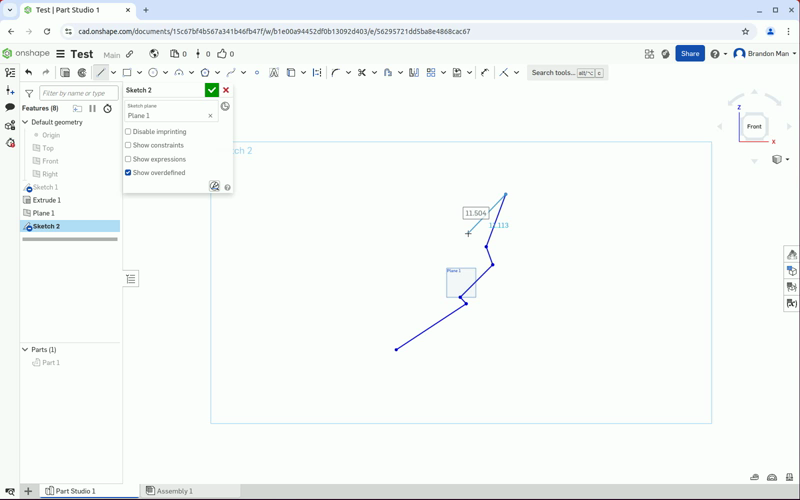
key_down(shift)
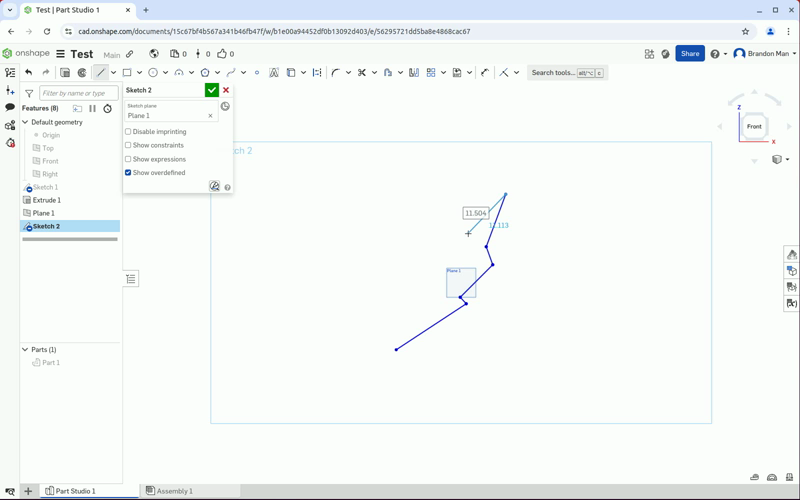
mouse_move(498, 233)
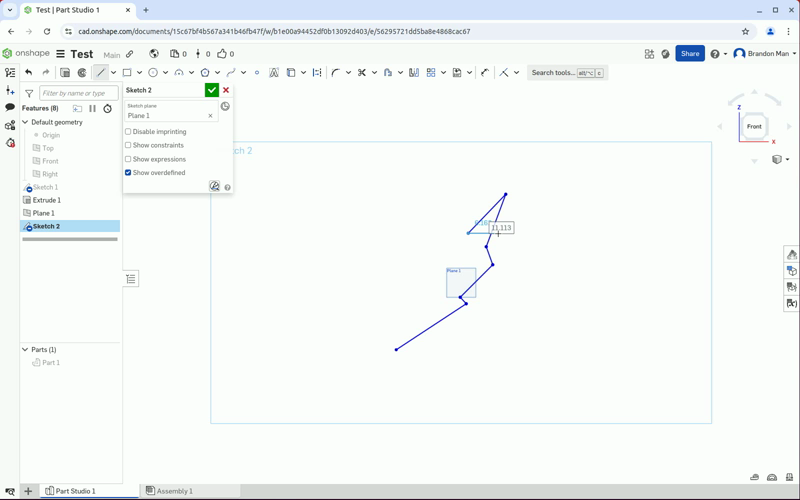
mouse_move(474, 238)
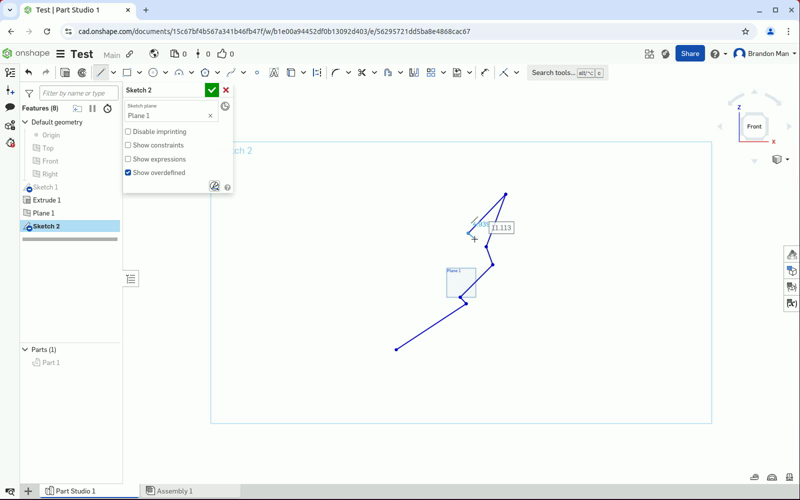
click(474, 238)
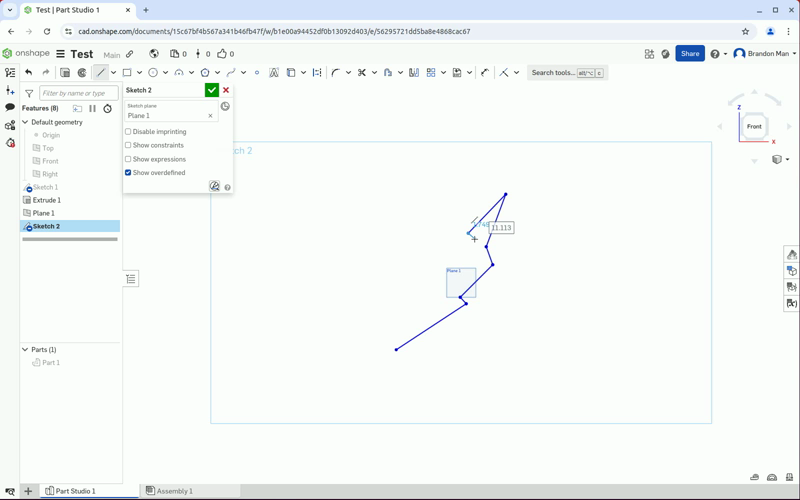
key_up(shift)
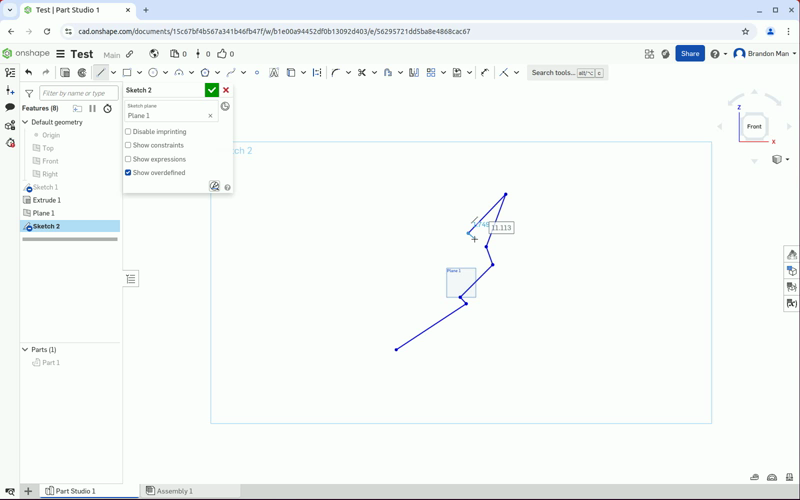
key_down(shift)
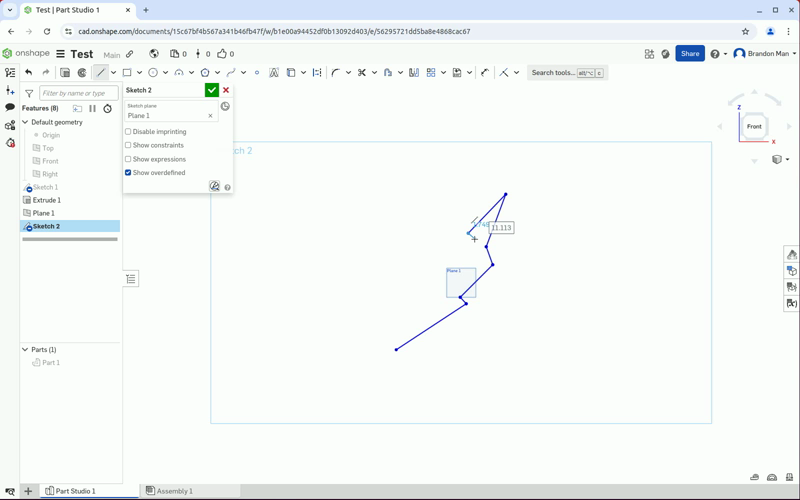
mouse_move(504, 238)
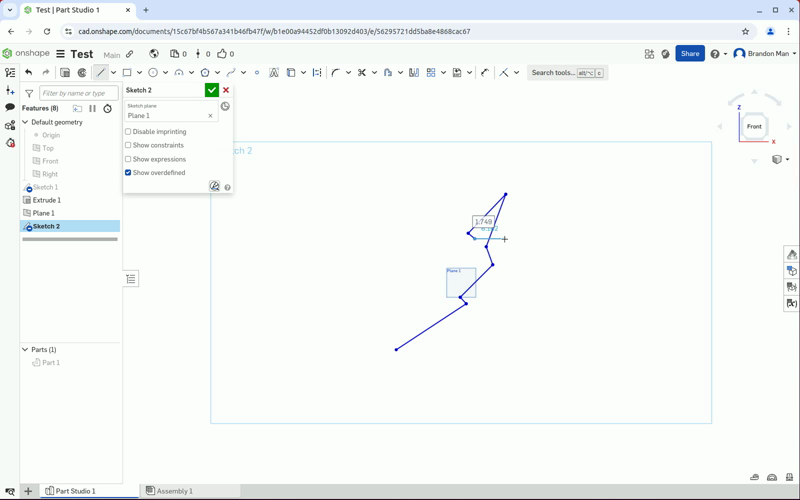
mouse_move(451, 264)
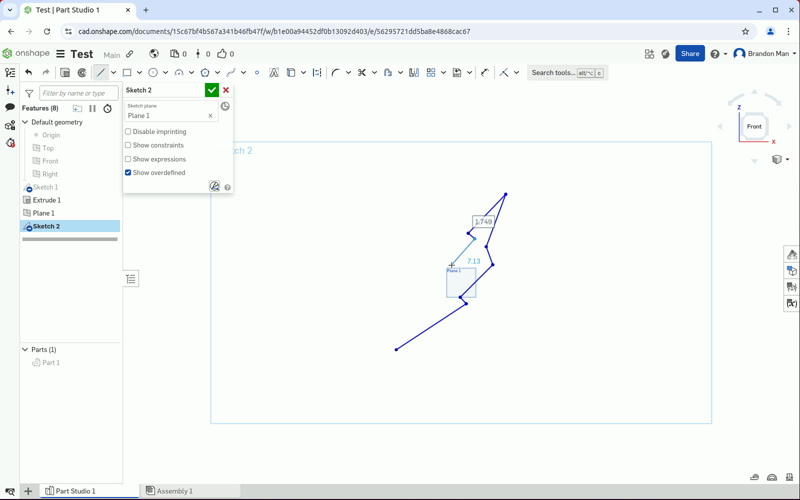
click(451, 264)
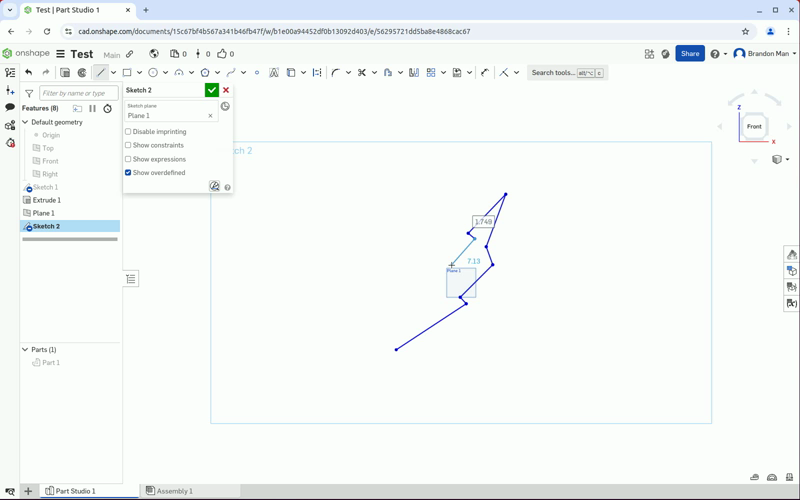
key_up(shift)
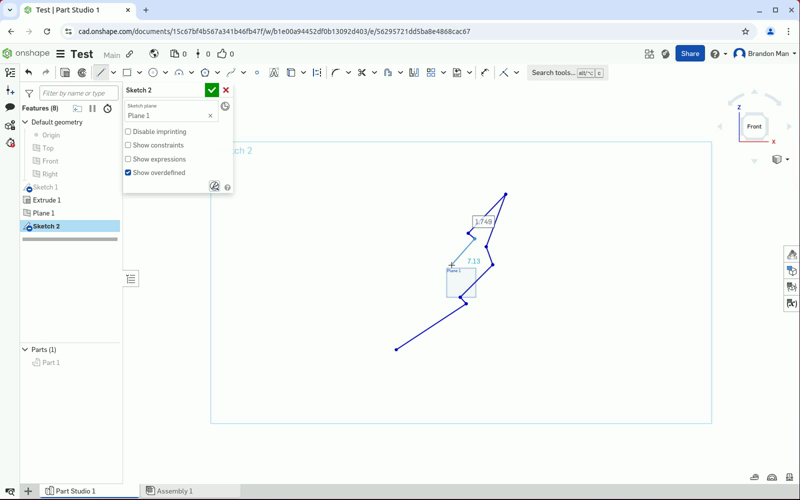
key_down(shift)
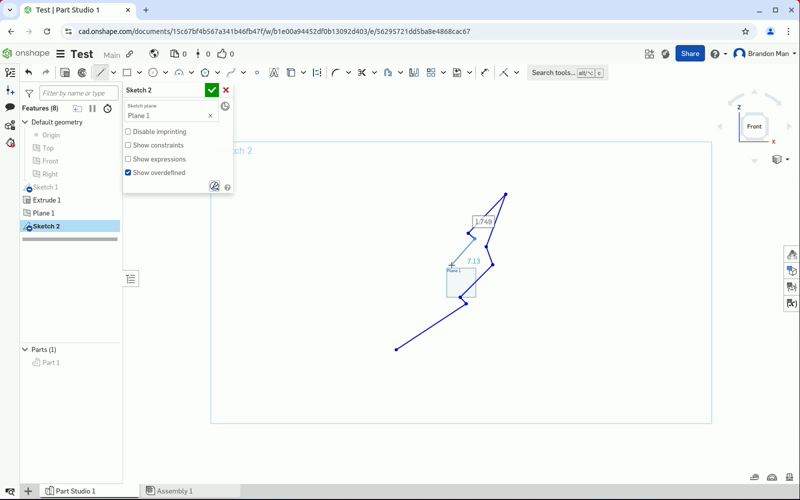
mouse_move(481, 264)
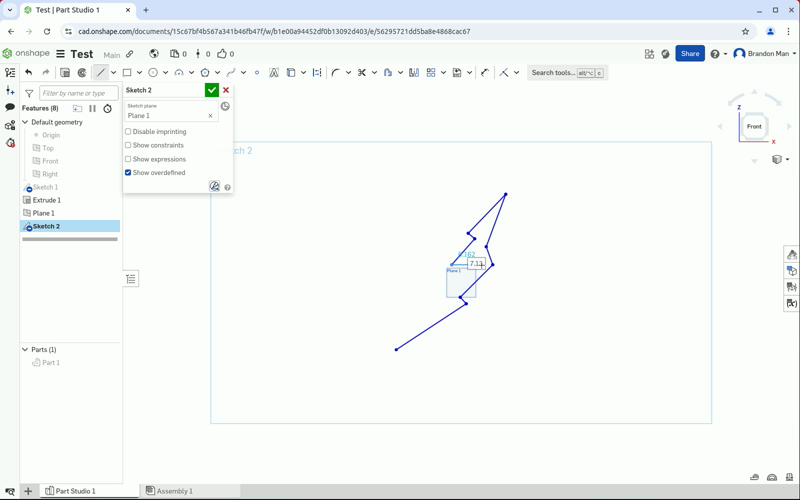
mouse_move(460, 272)
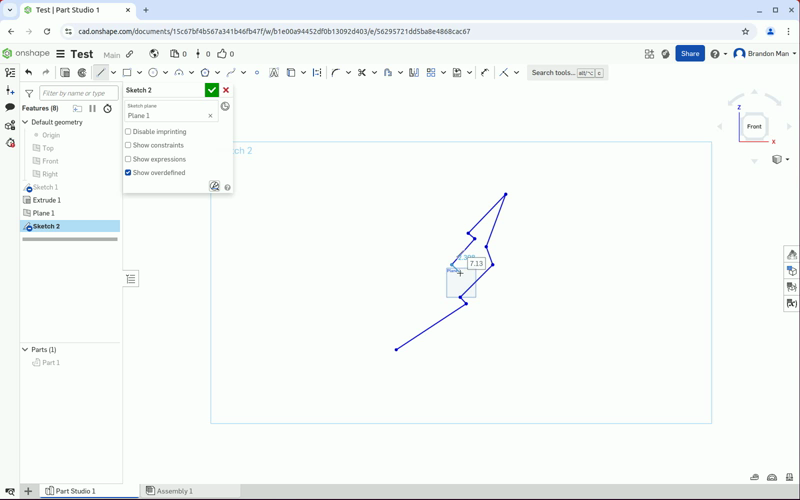
click(460, 272)
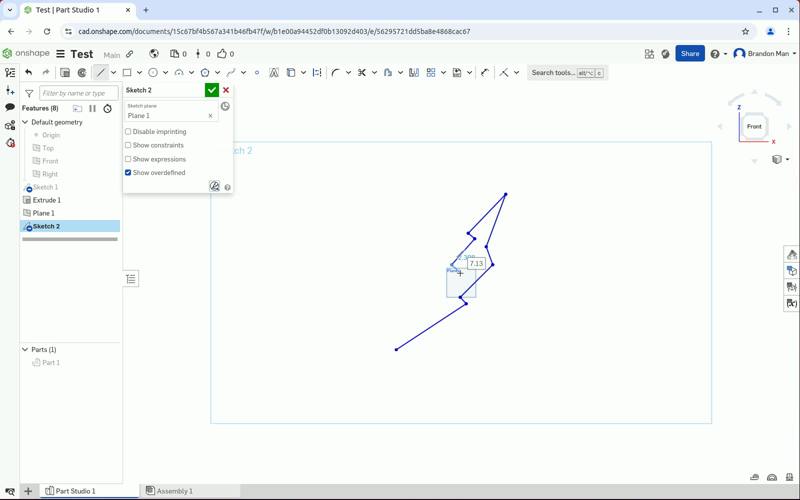
key_up(shift)
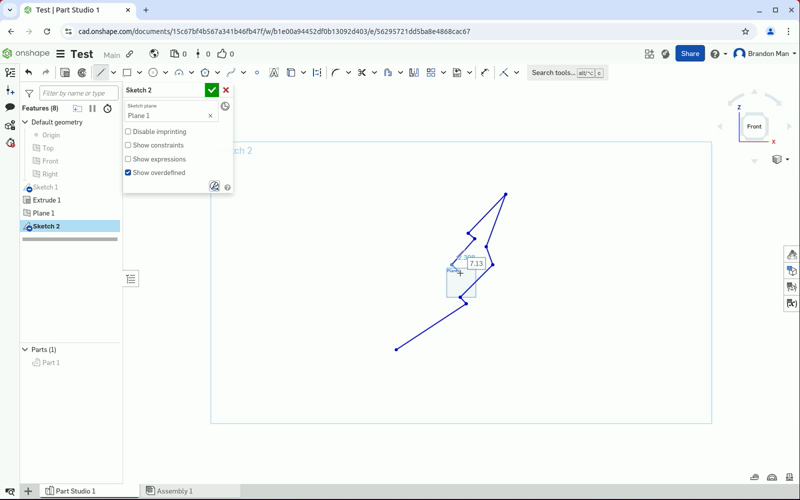
key_down(shift)
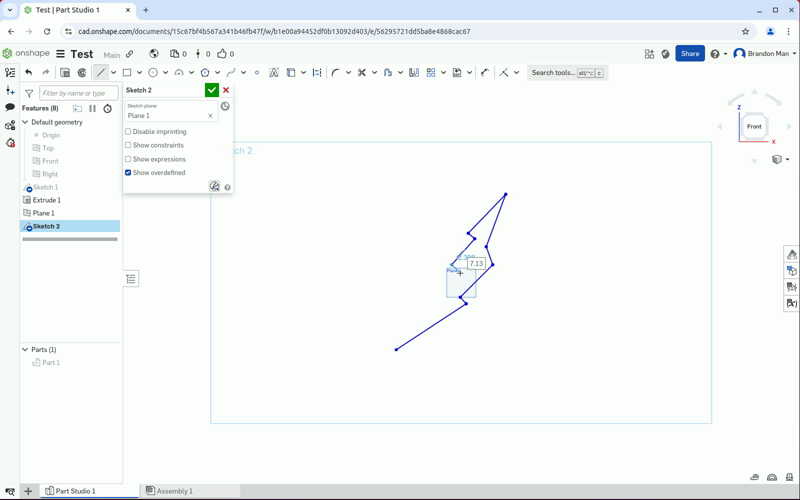
mouse_move(490, 272)
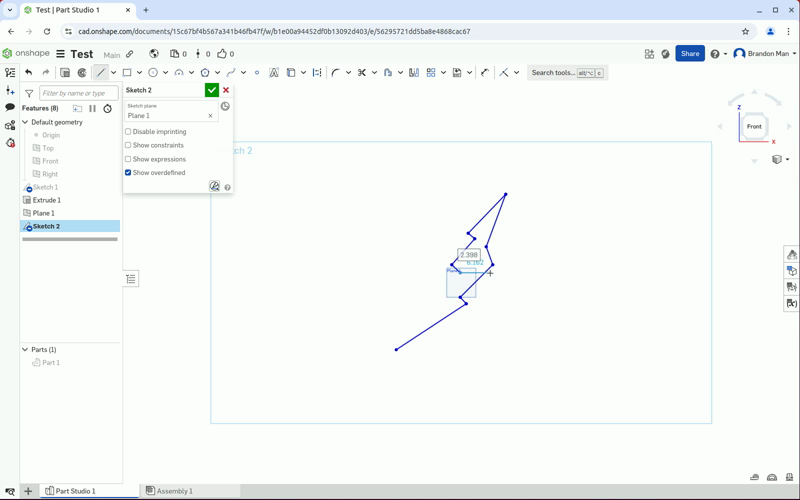
mouse_move(420, 313)
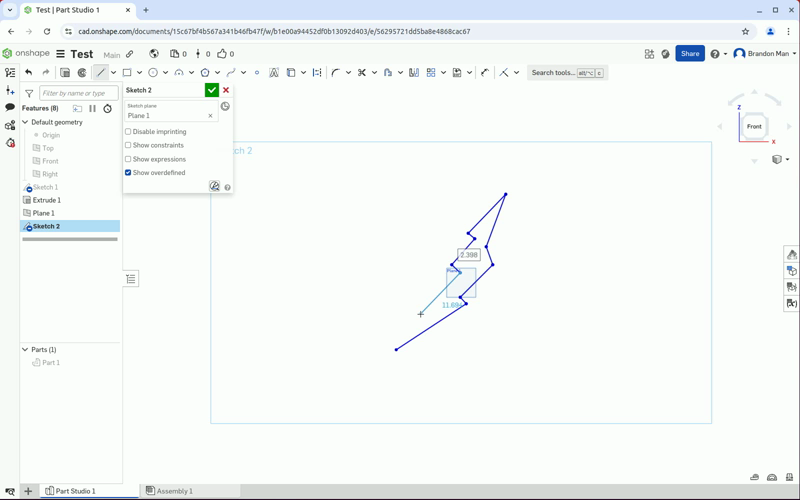
click(420, 313)
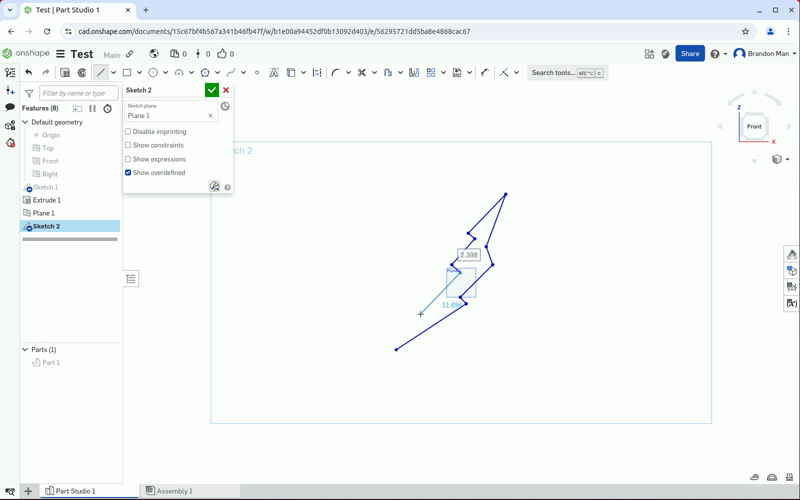
key_up(shift)
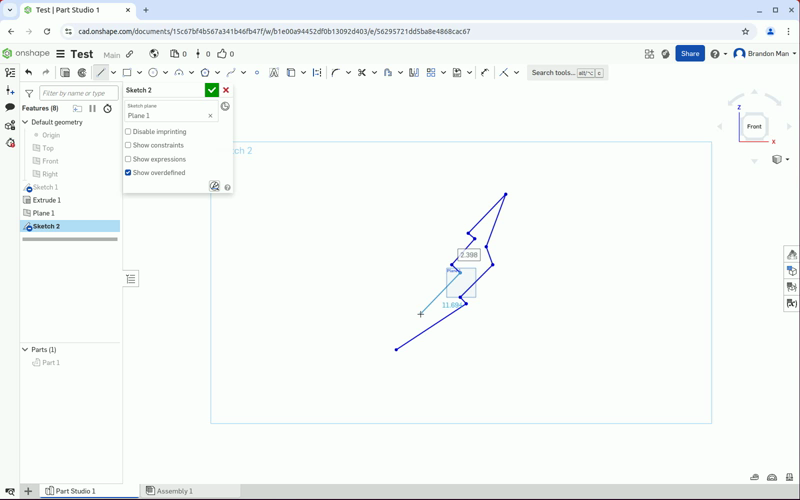
key_down(shift)
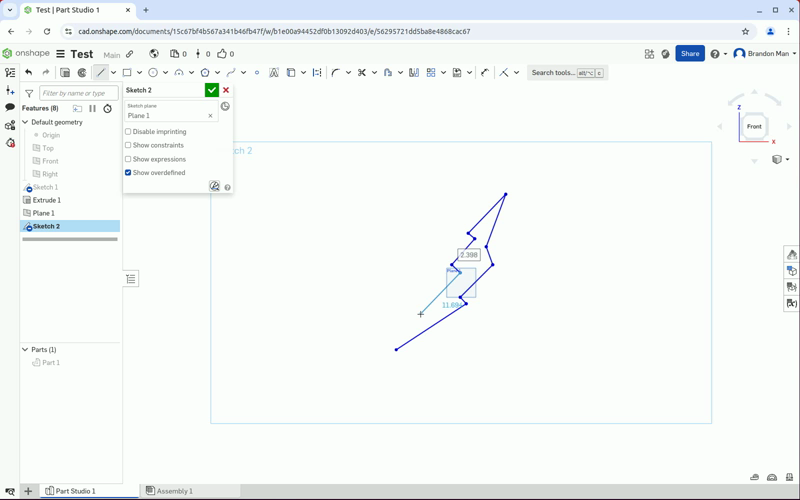
mouse_move(450, 313)
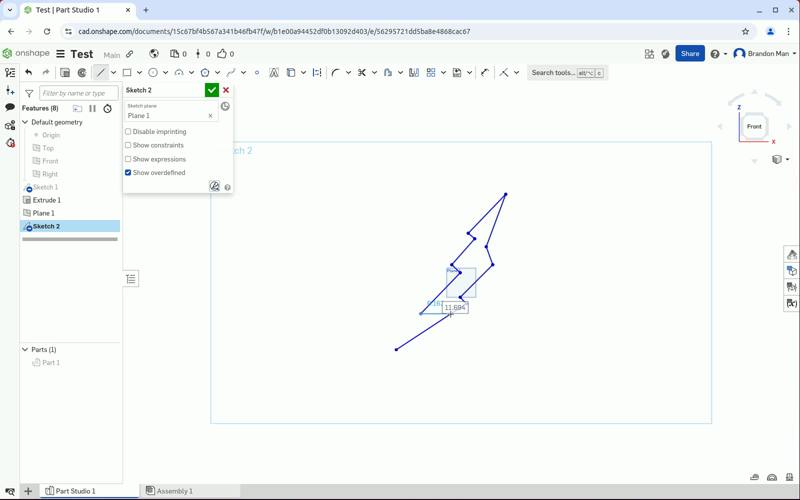
mouse_move(425, 318)
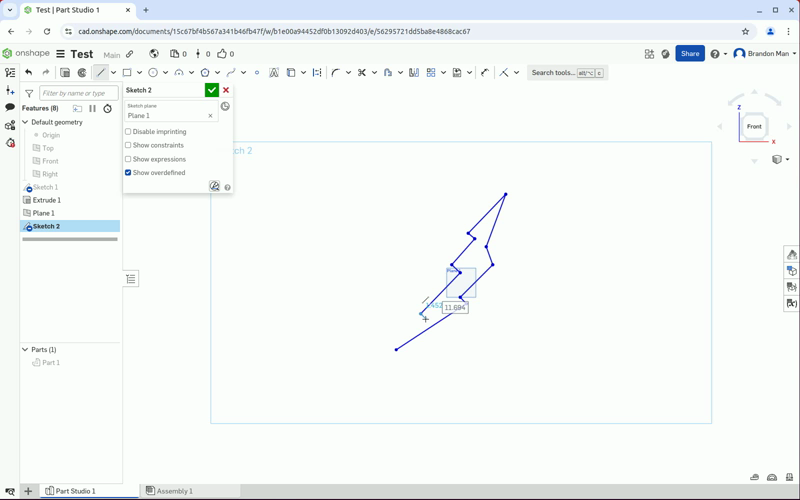
scroll(6)
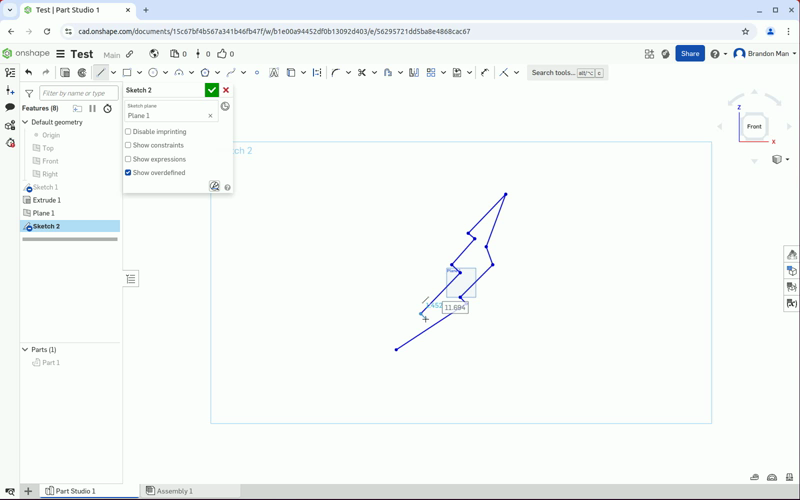
scroll(6)
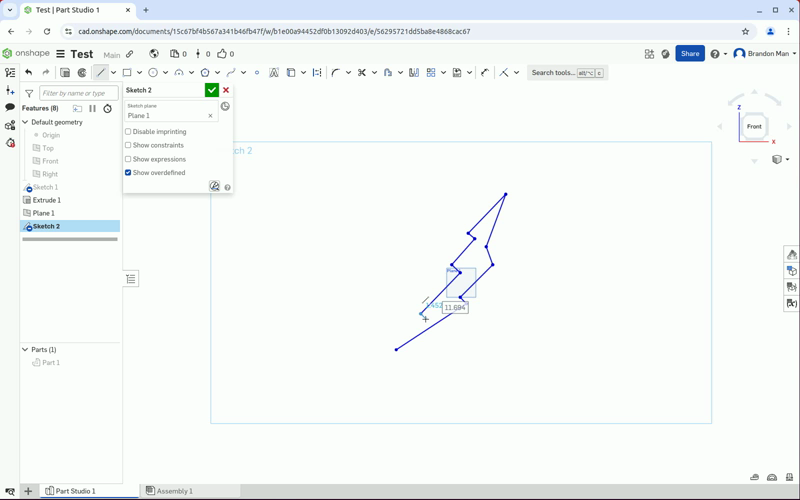
scroll(6)
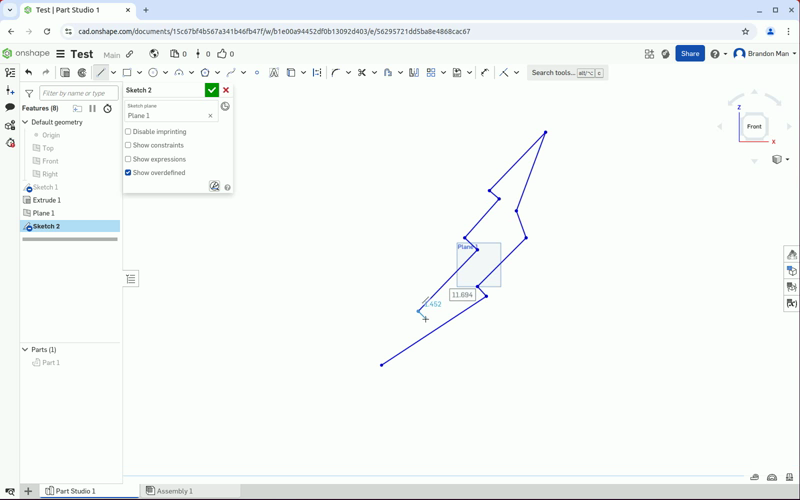
scroll(6)
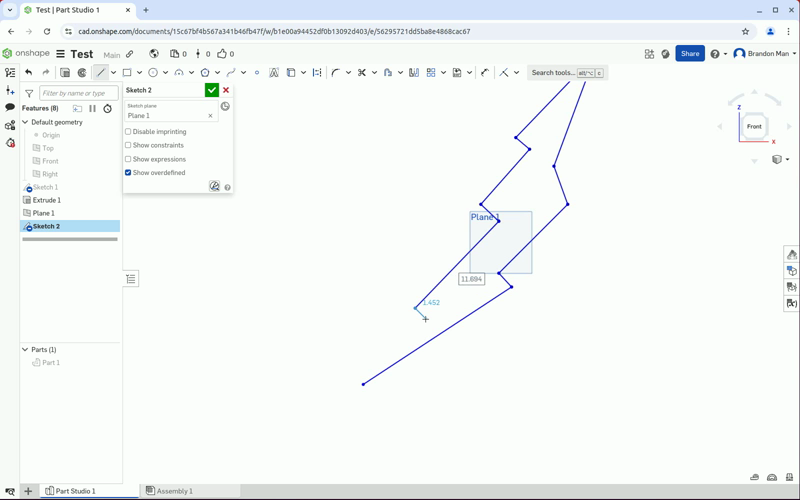
scroll(6)
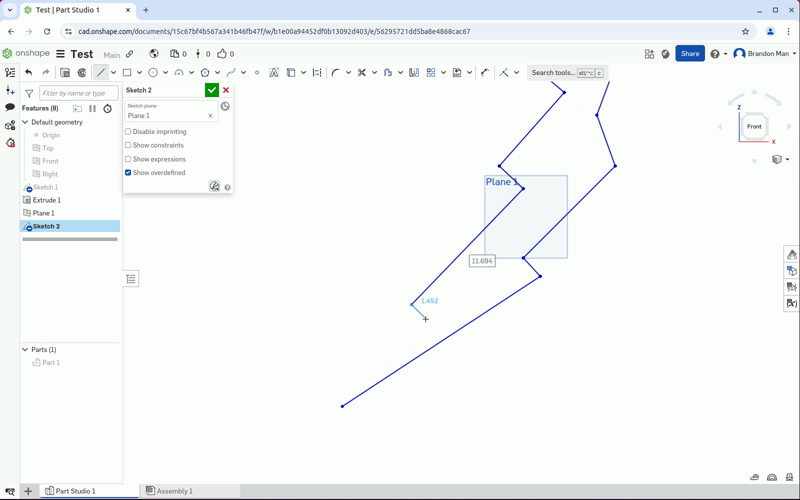
scroll(6)
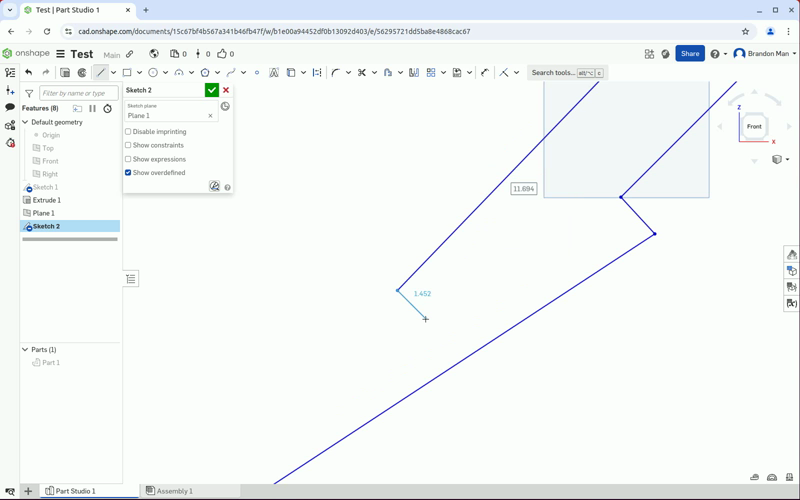
scroll(6)
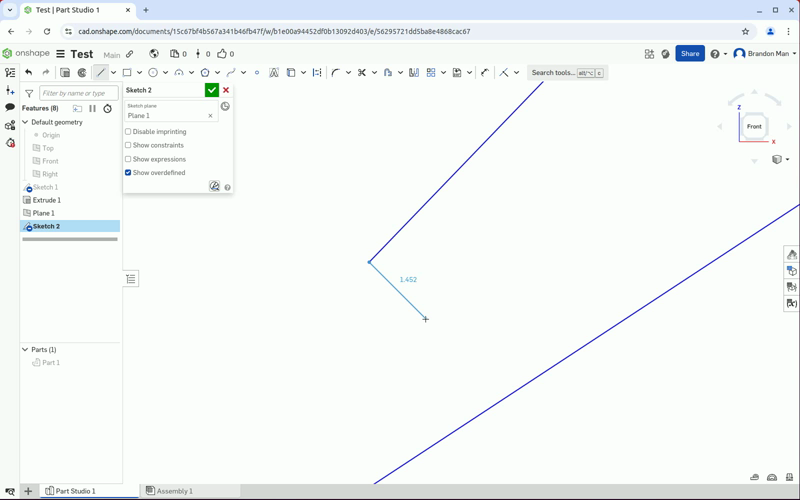
click(425, 318)
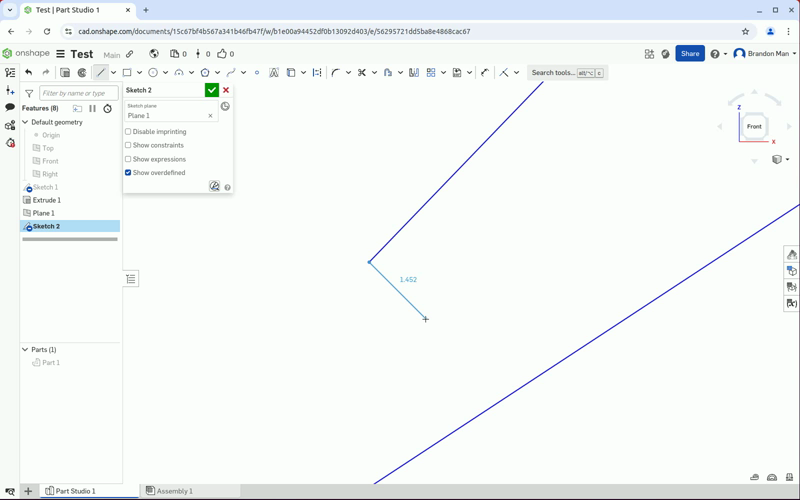
scroll(-6)
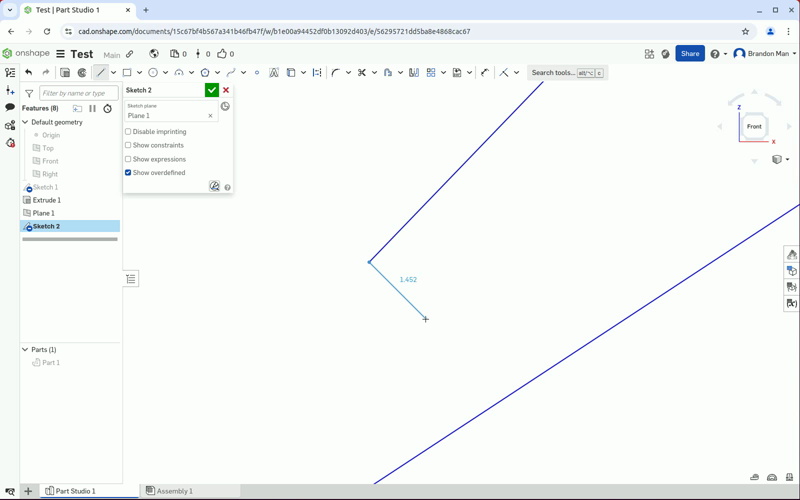
scroll(-6)
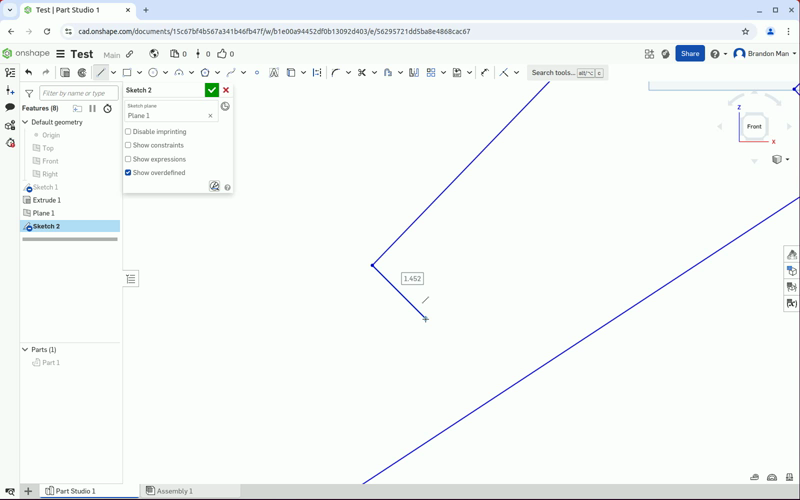
scroll(-6)
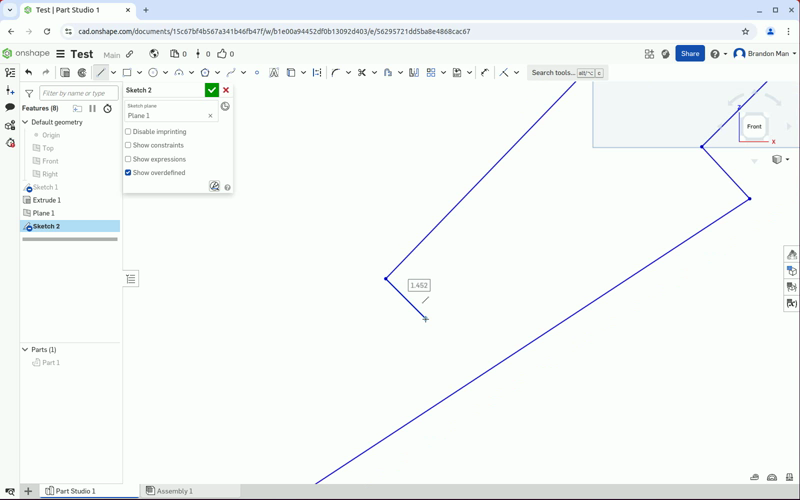
scroll(-6)
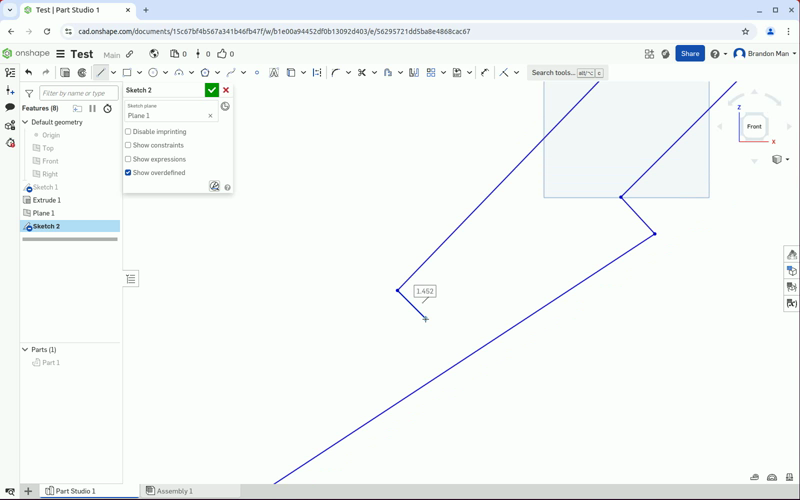
scroll(-6)
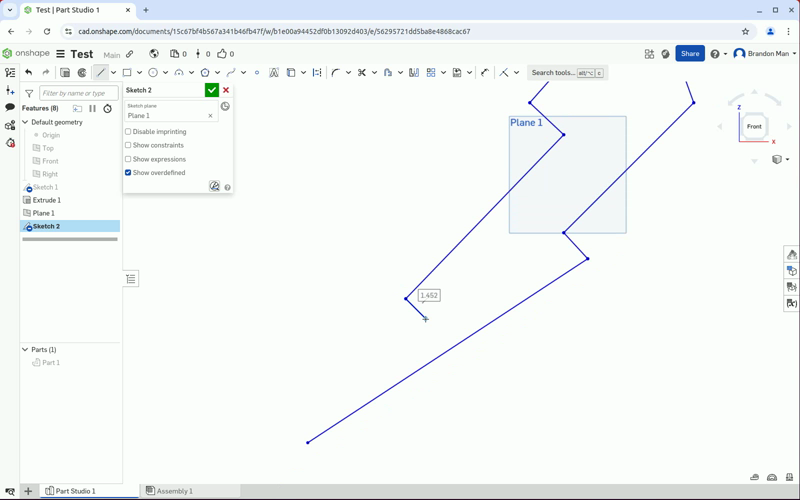
scroll(-6)
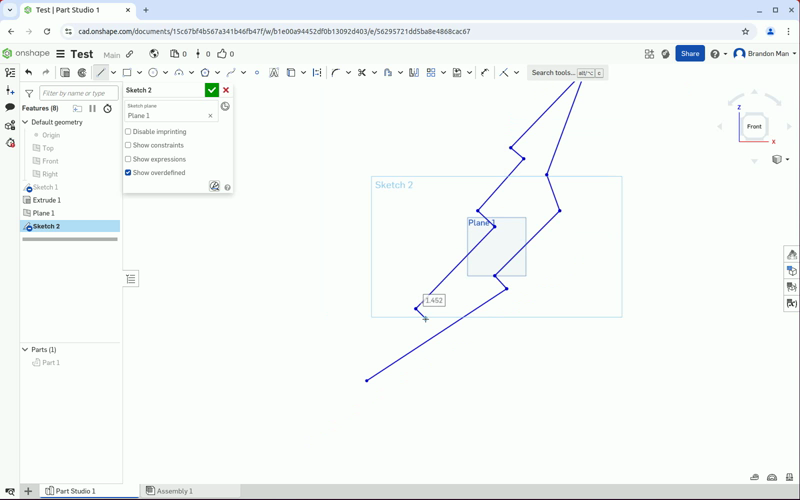
scroll(-6)
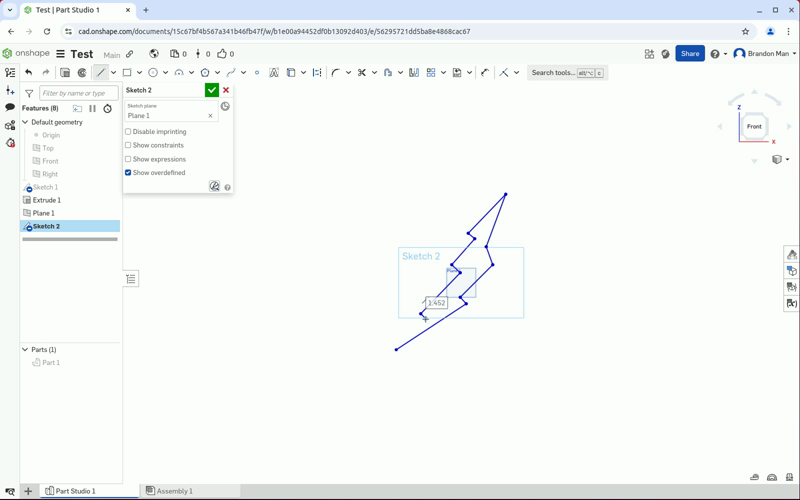
key_up(shift)
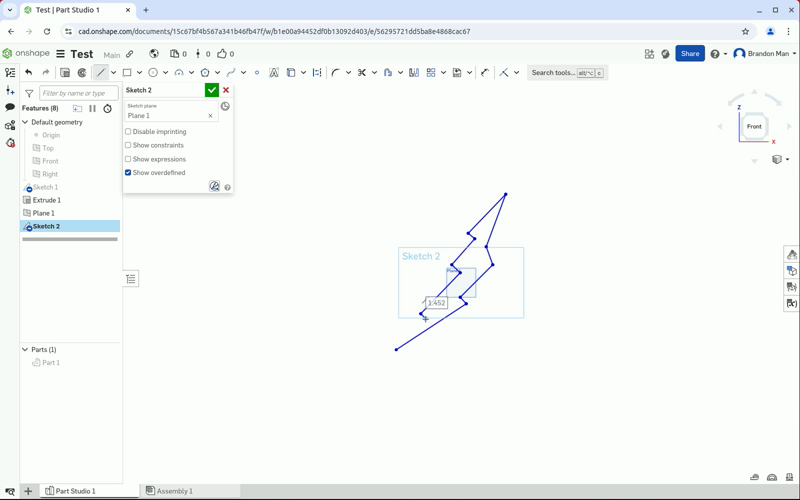
mouse_move(455, 318)
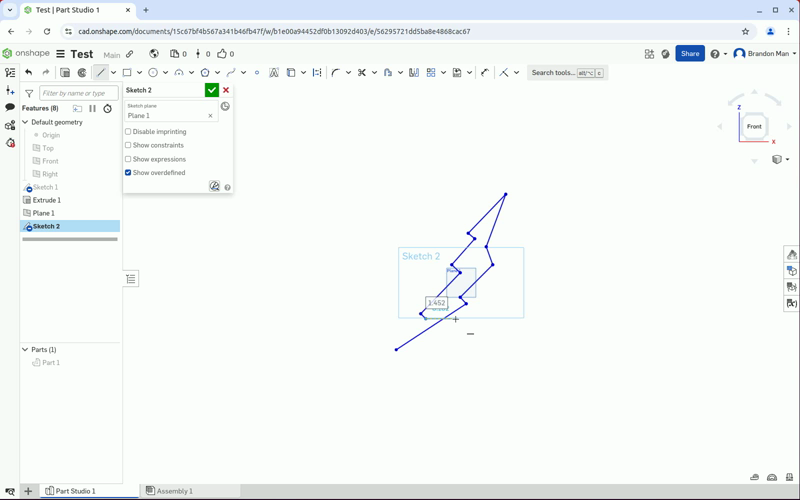
key_down(shift)
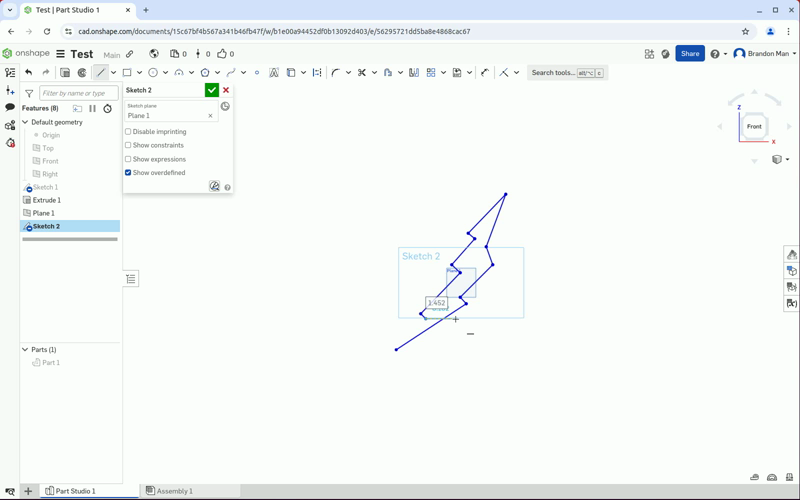
mouse_move(396, 349)
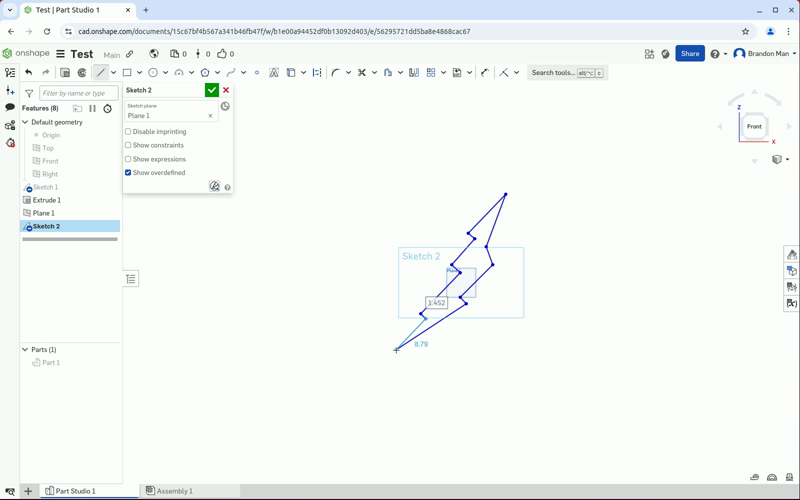
key_up(shift)
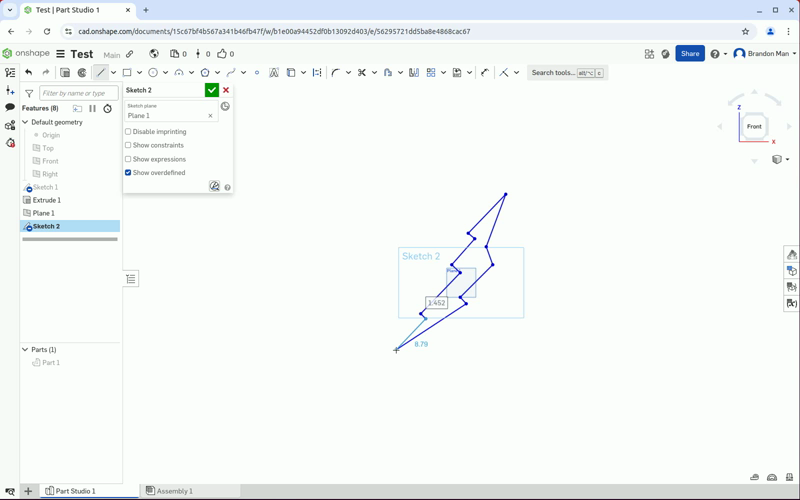
click(396, 349)
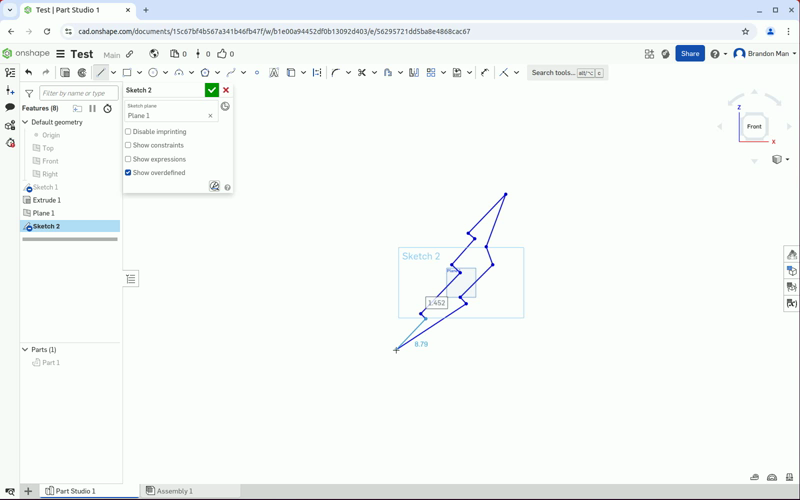
key(esc)
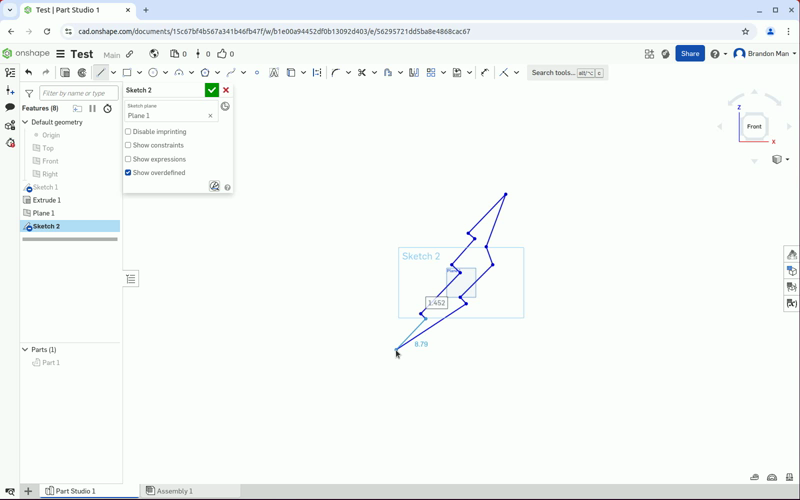
mouse_move(479, 259)
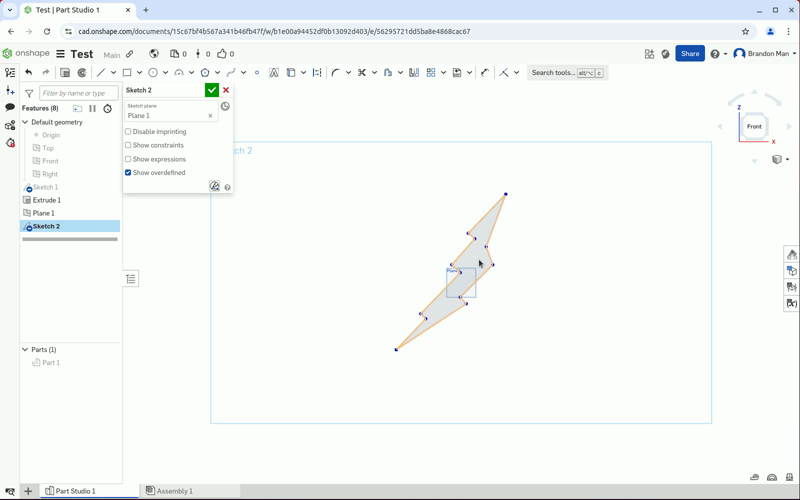
click(479, 259)
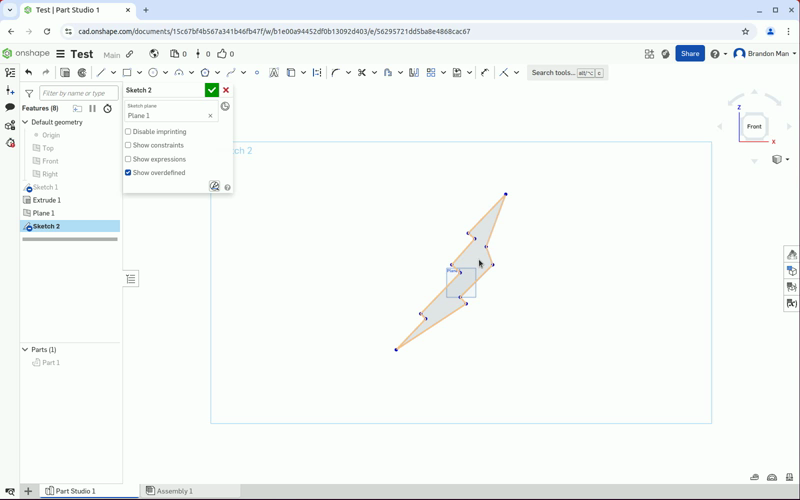
mouse_move(73, 352)
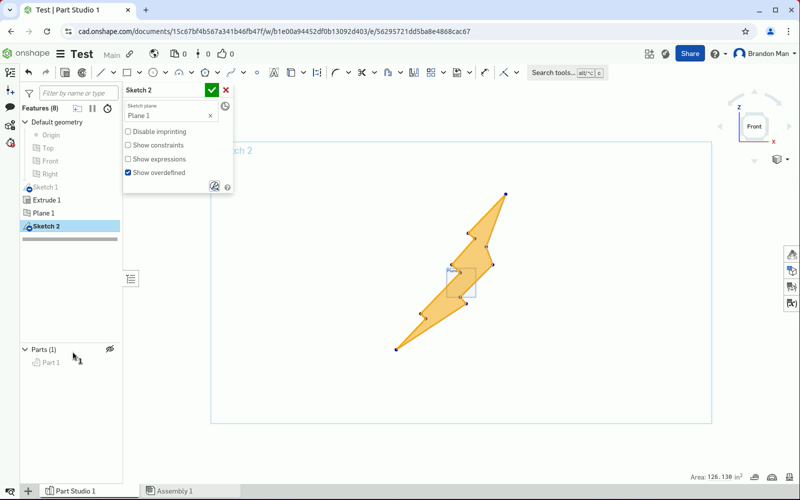
key(shift+y)
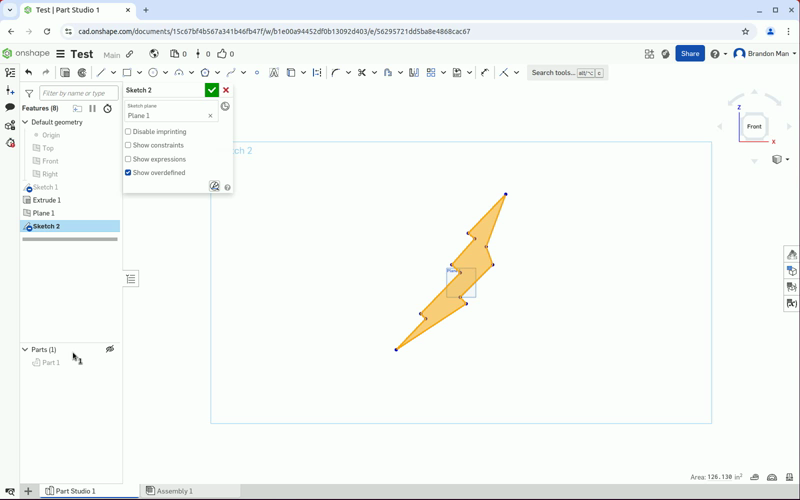
key(shift+e)
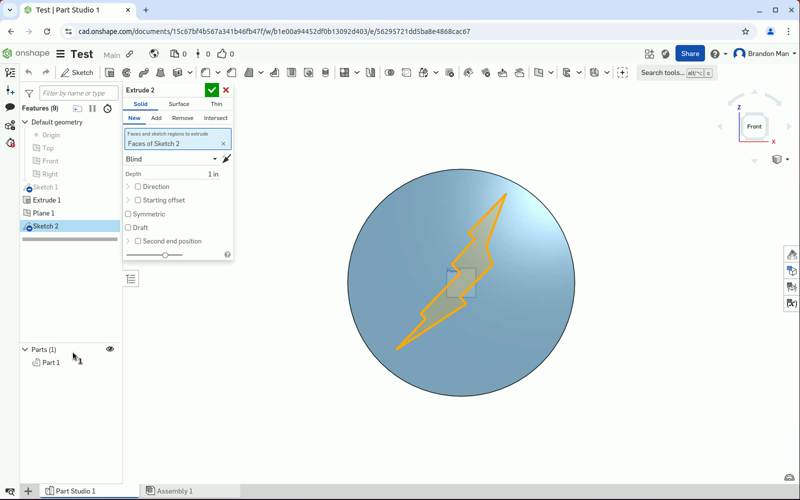
mouse_move(143, 106)
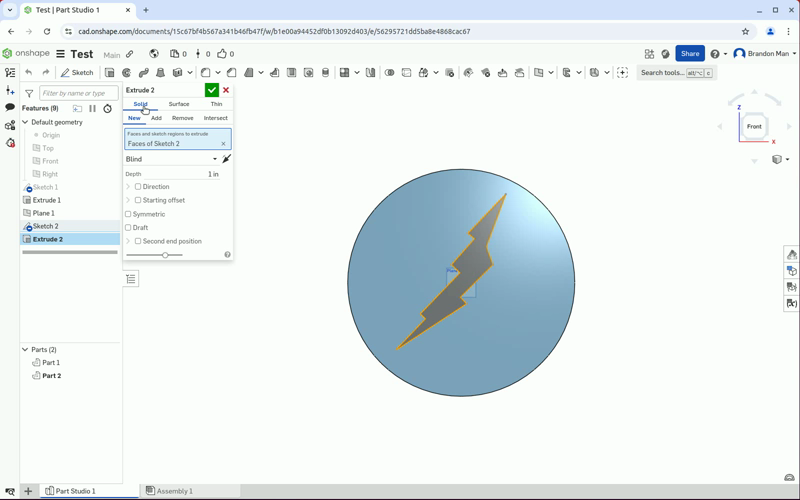
click(143, 106)
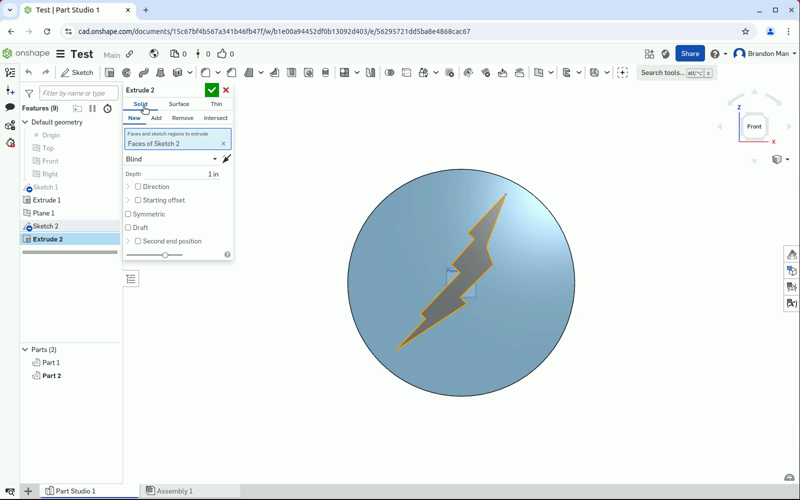
mouse_move(186, 120)
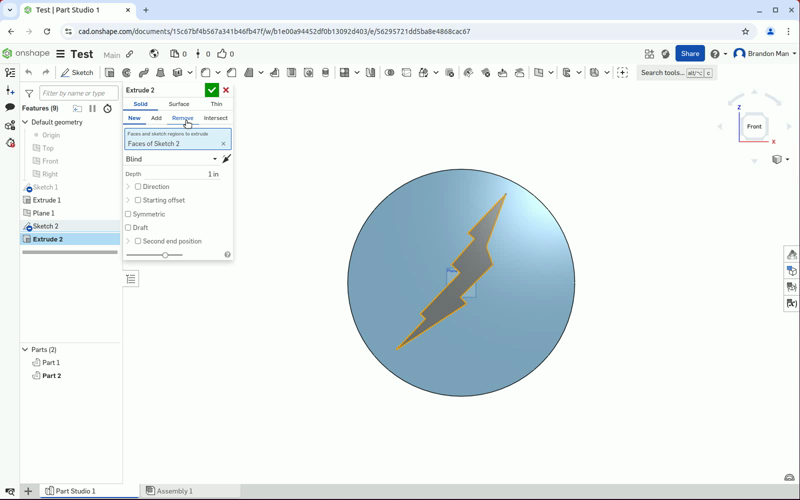
click(186, 120)
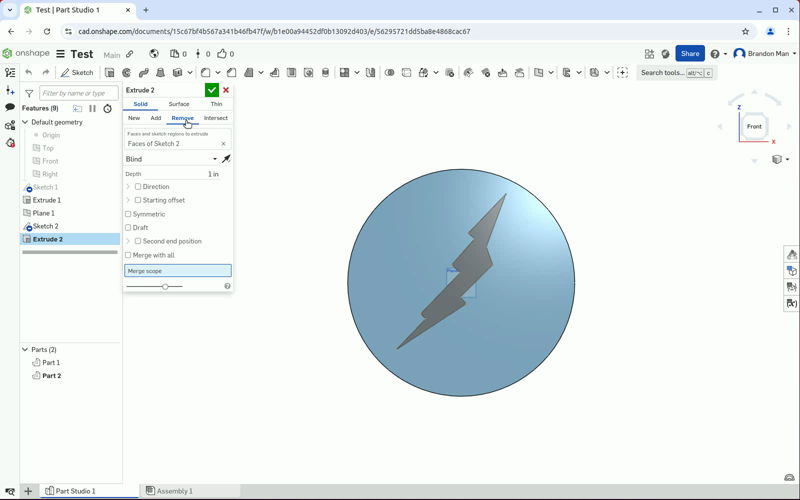
key(tab, 4)
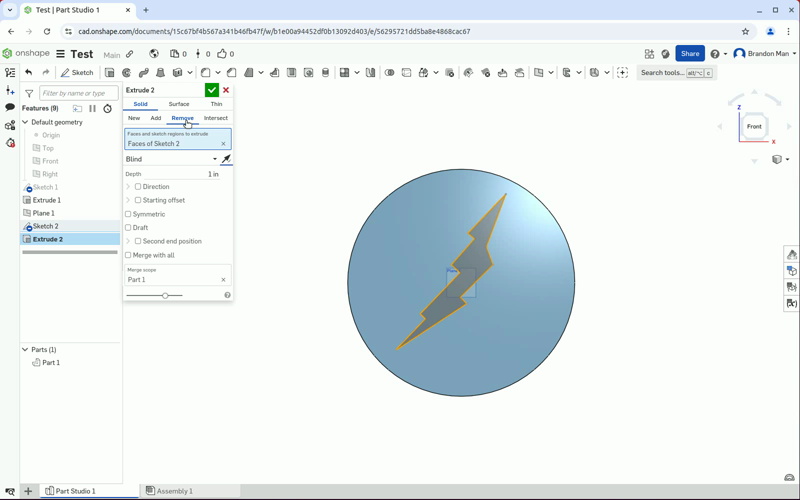
text(23.59)
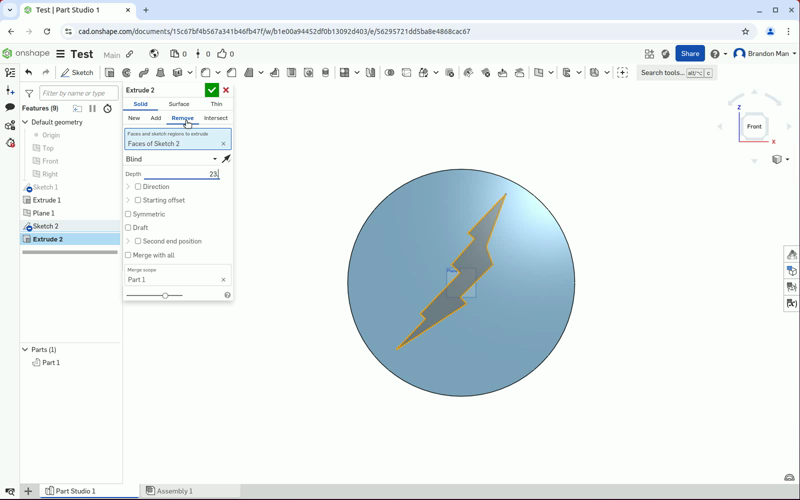
key(tab, 6)
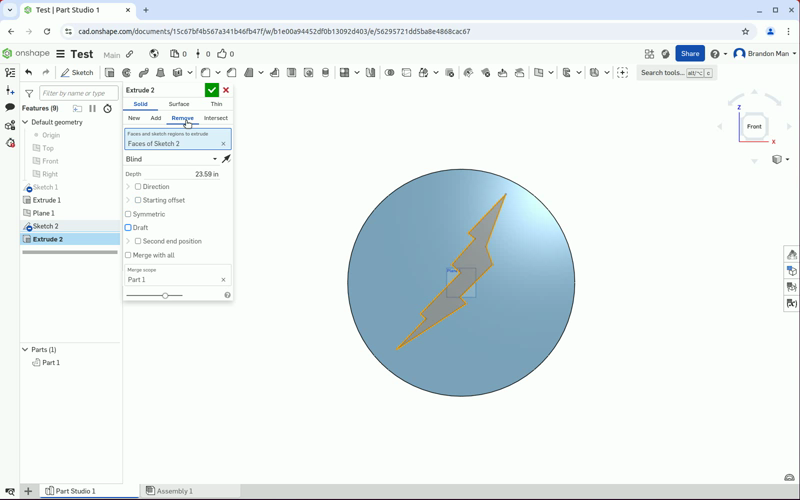
key(space)
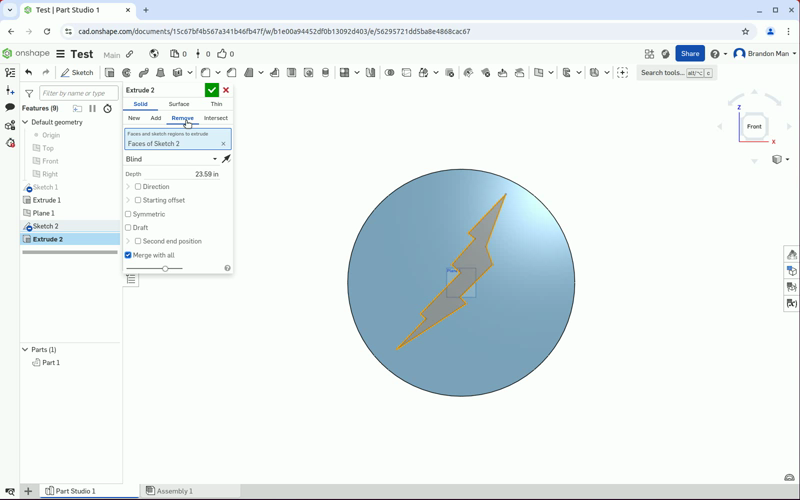
key(enter)
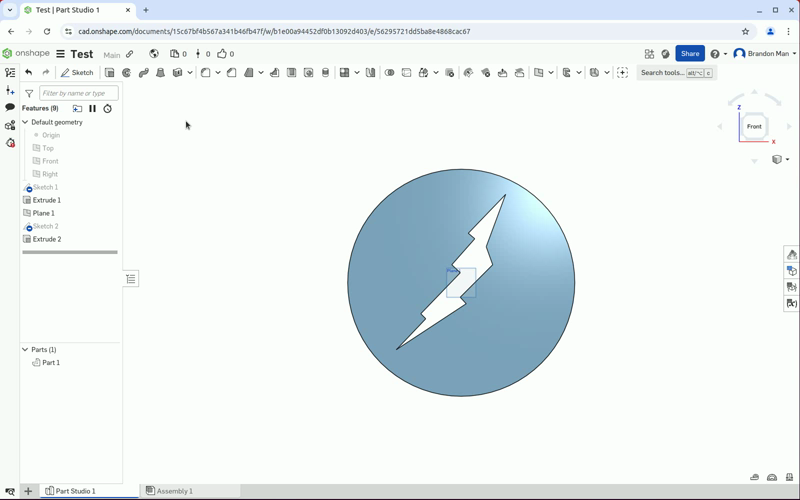
key(shift+h)
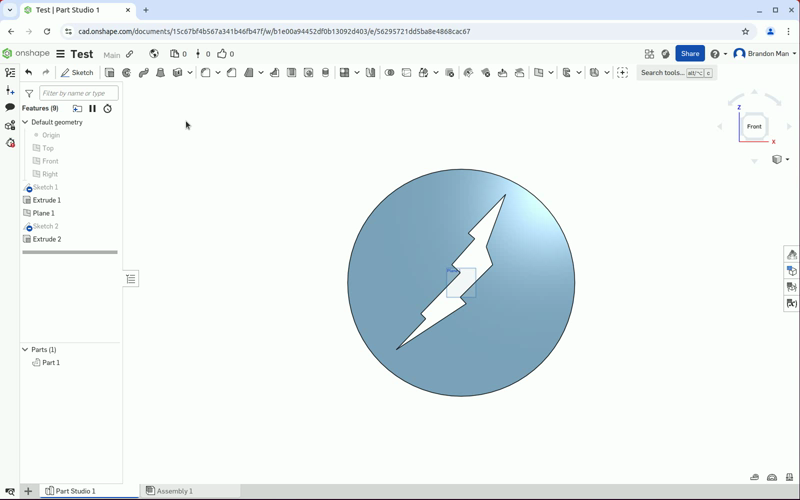
key(shift+h)
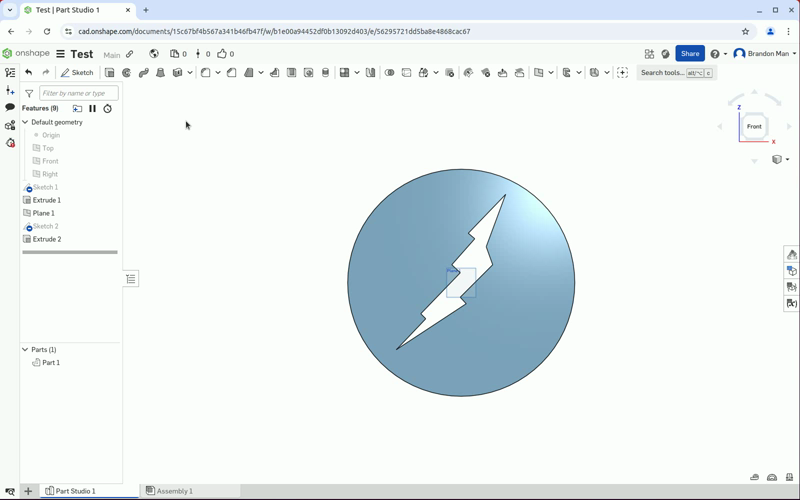
key(shift+7)
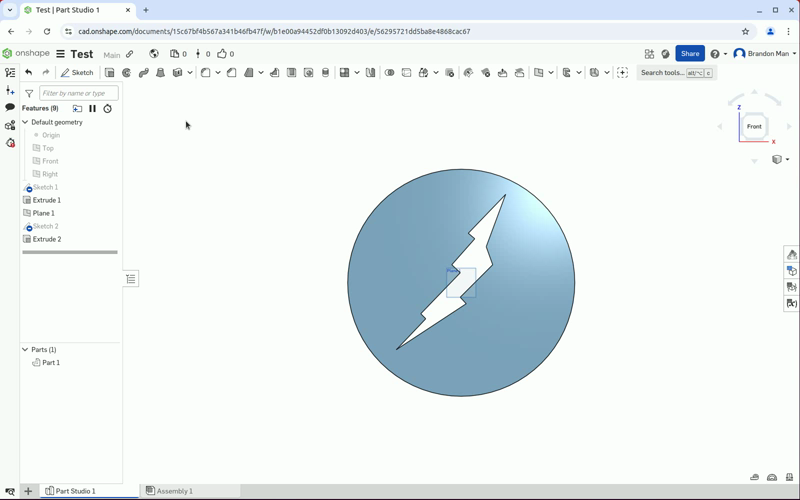
key(left, 2)
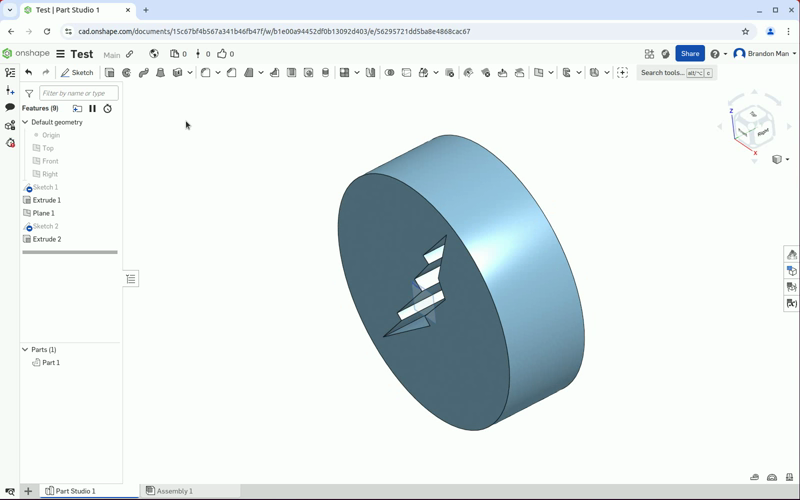
key(down, 2)
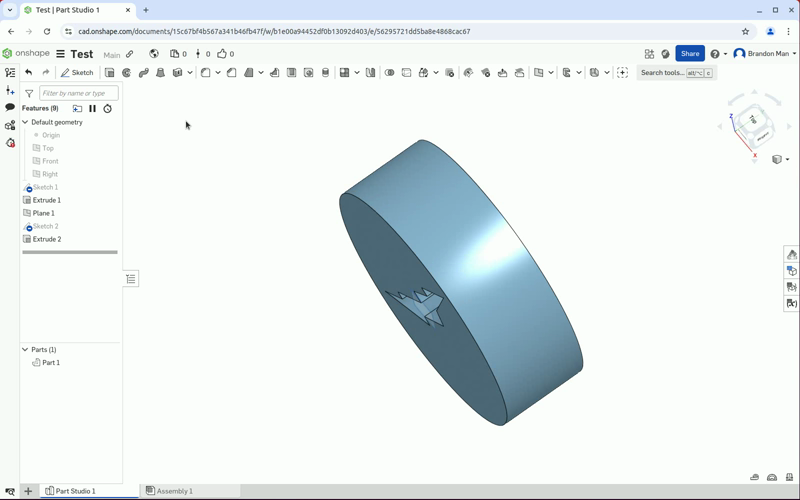
key(up, 2)
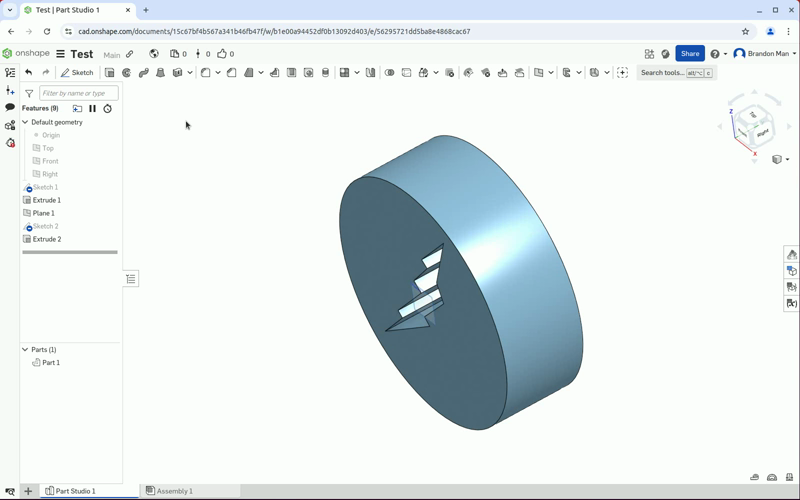
key(right, 2)
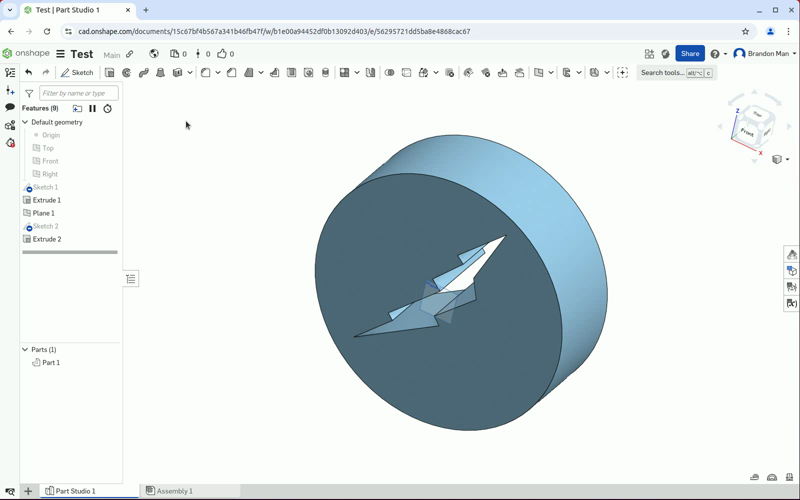
mouse_move(73, 189)
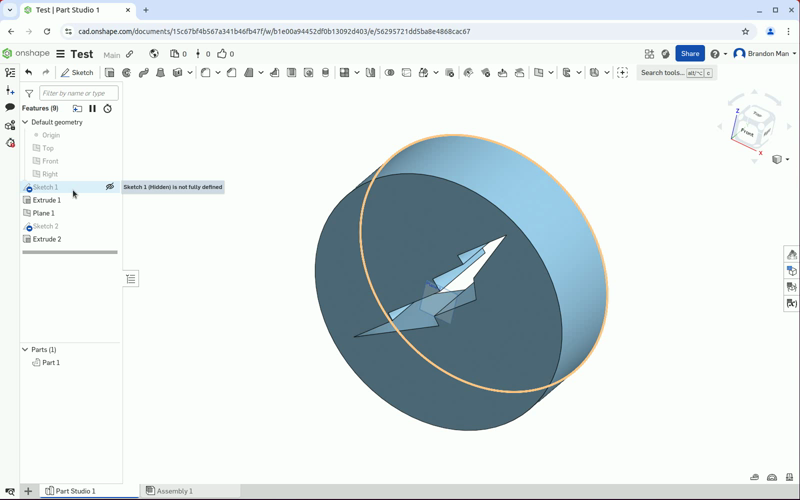
click(73, 189)